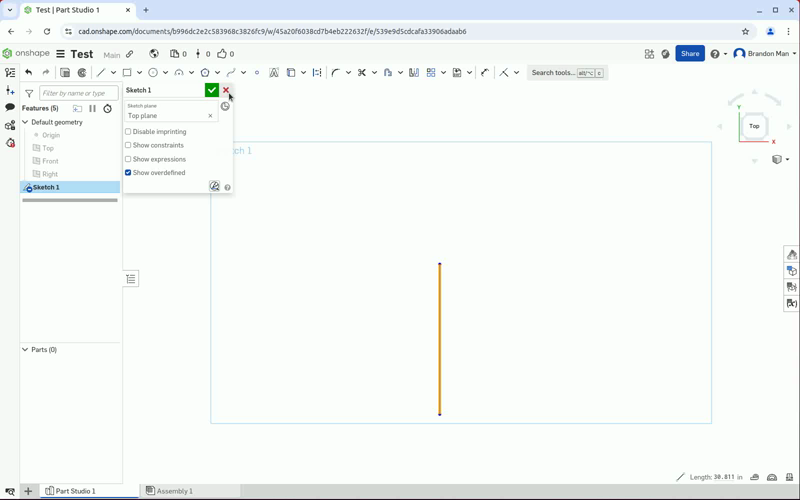
key(shift+h)
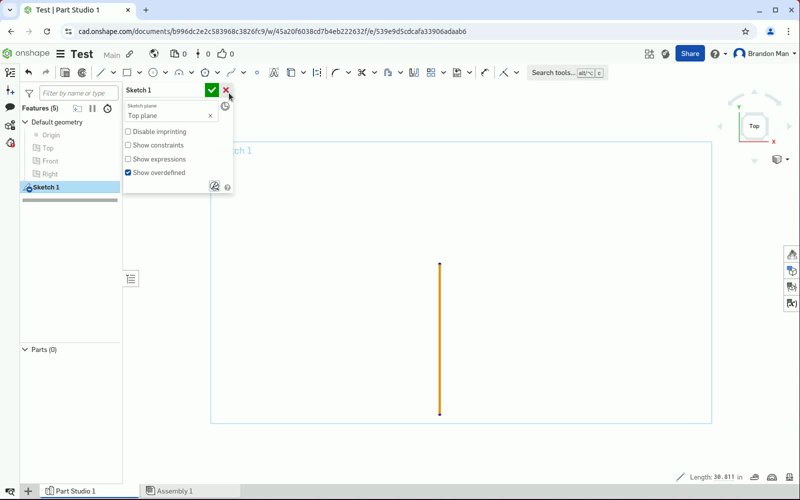
key(shift+s)
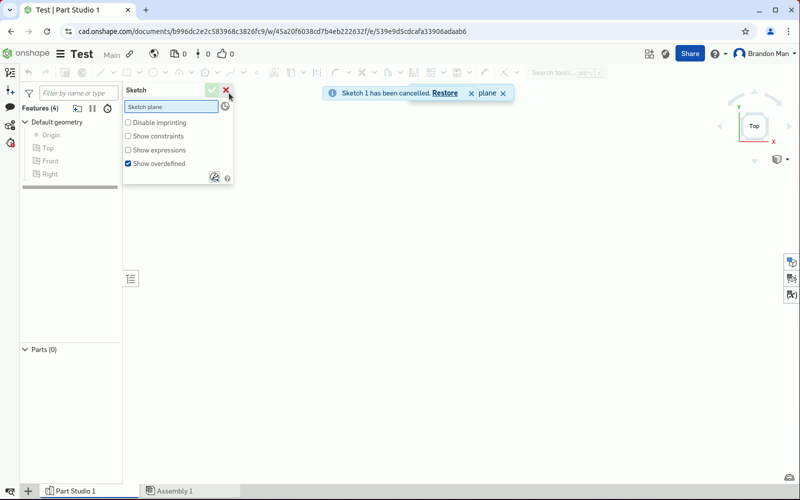
mouse_move(73, 150)
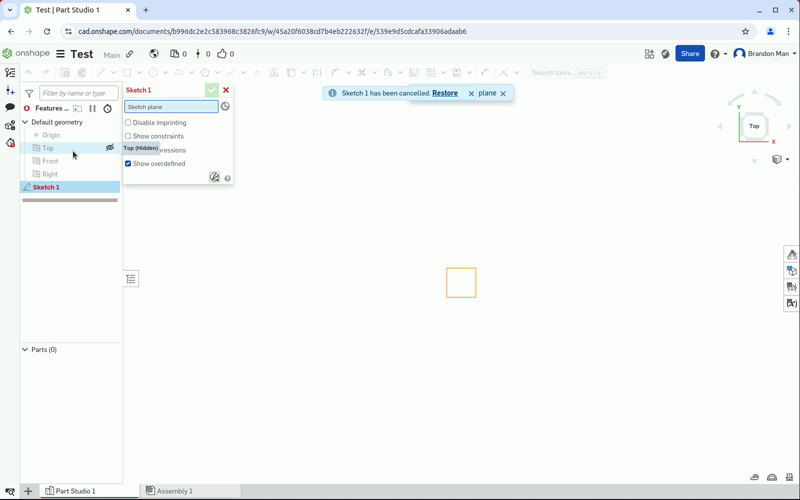
click(73, 150)
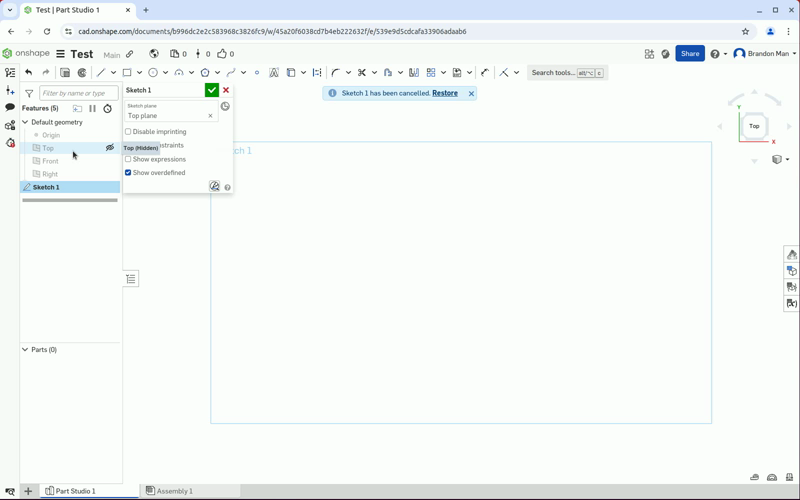
mouse_move(73, 352)
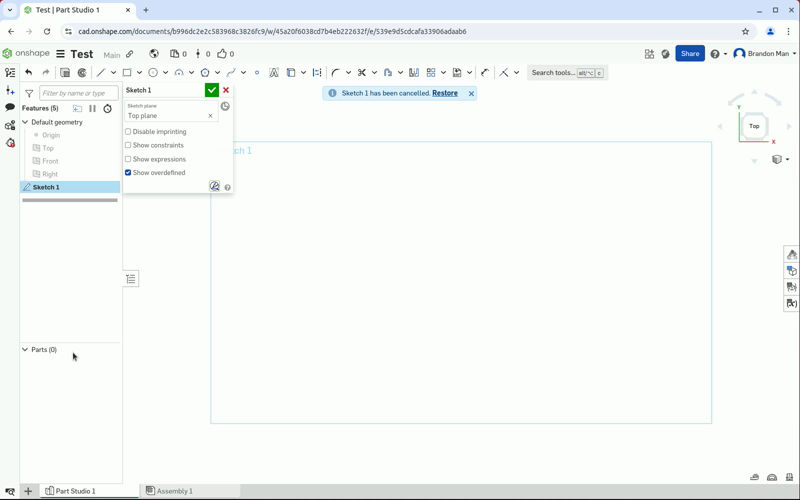
key(y)
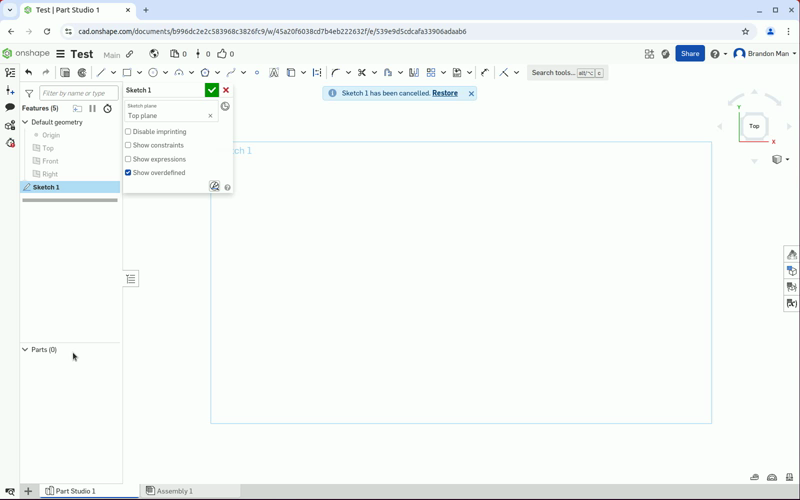
key(l)
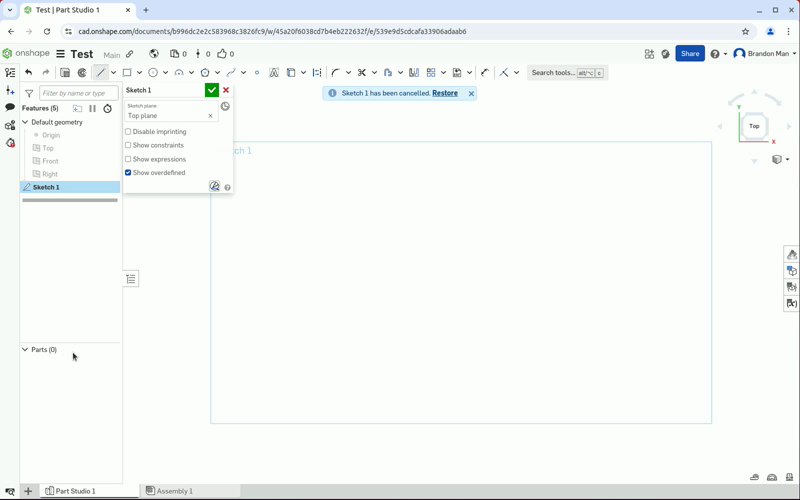
key_down(shift)
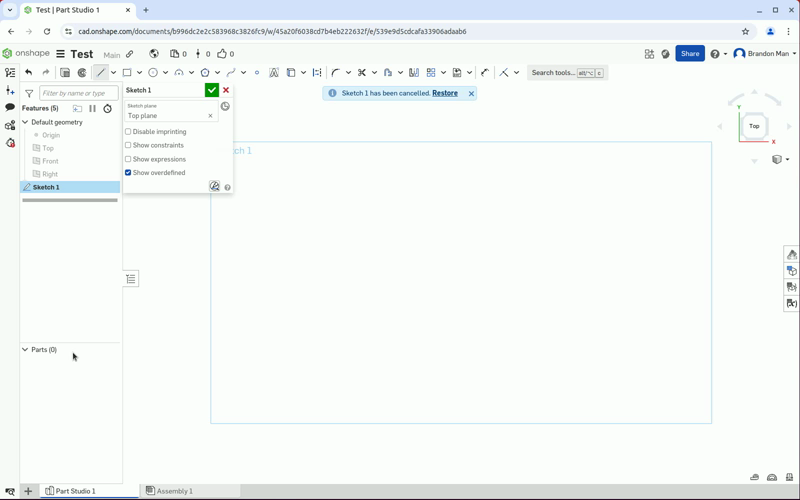
mouse_move(411, 325)
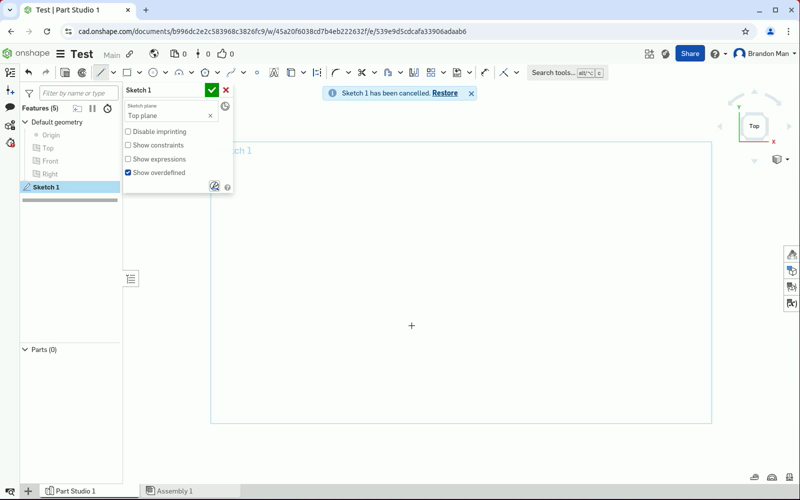
click(411, 325)
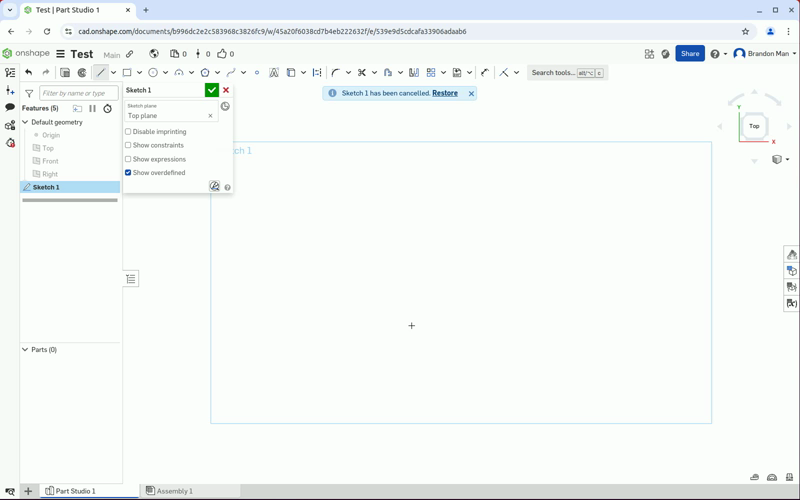
key_up(shift)
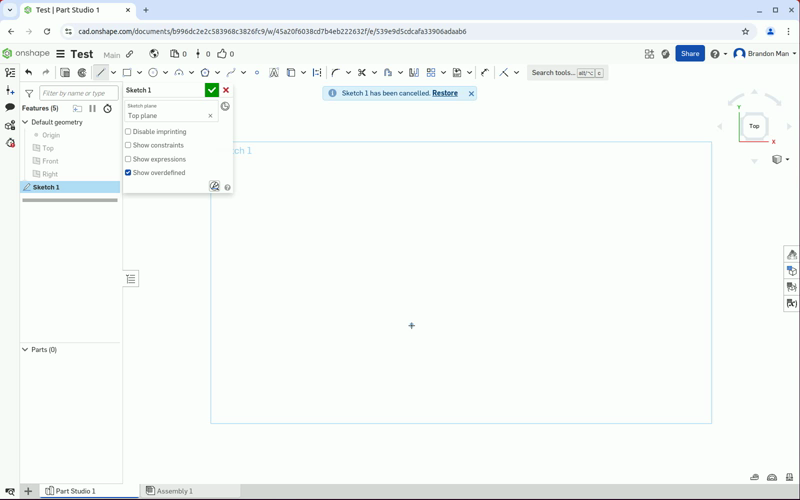
key_down(shift)
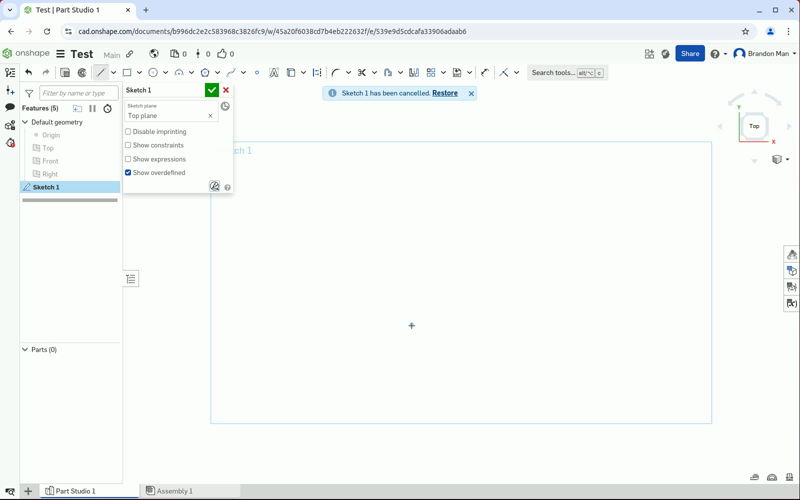
mouse_move(510, 325)
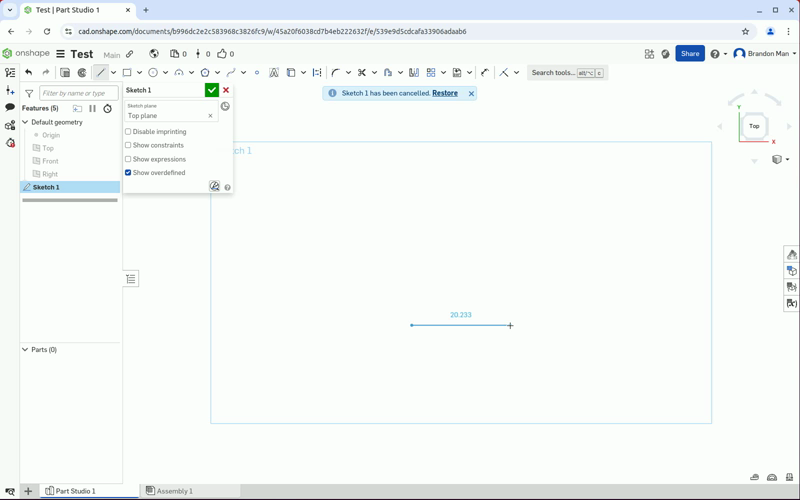
click(510, 325)
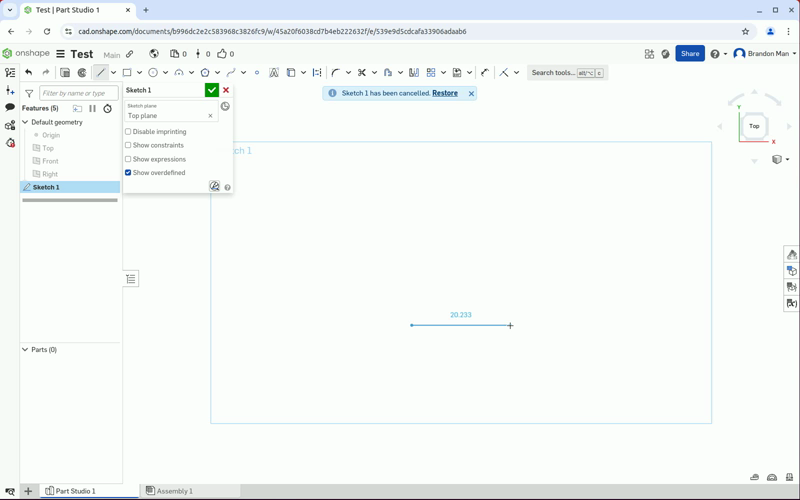
key_up(shift)
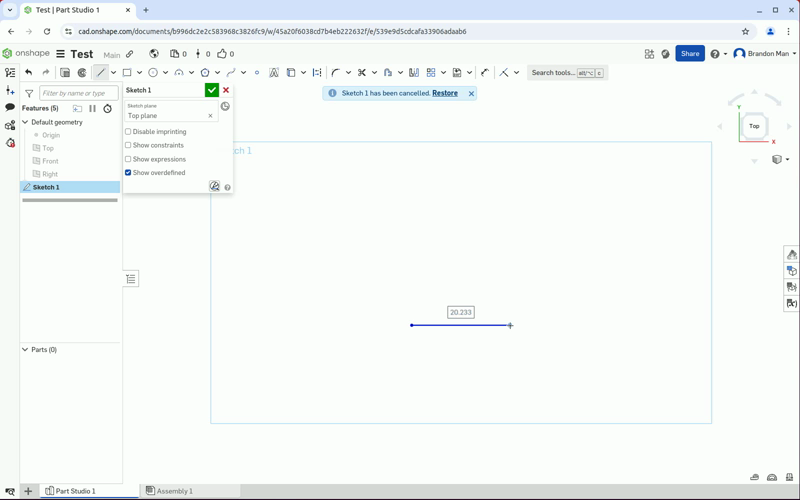
key_down(shift)
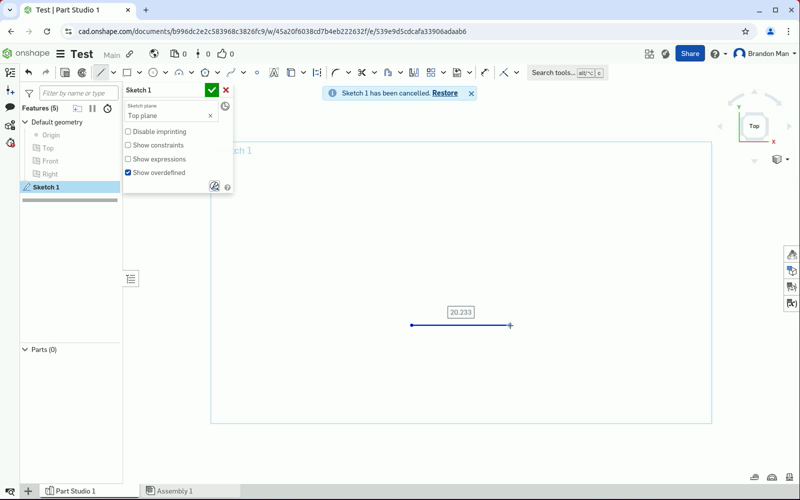
mouse_move(510, 240)
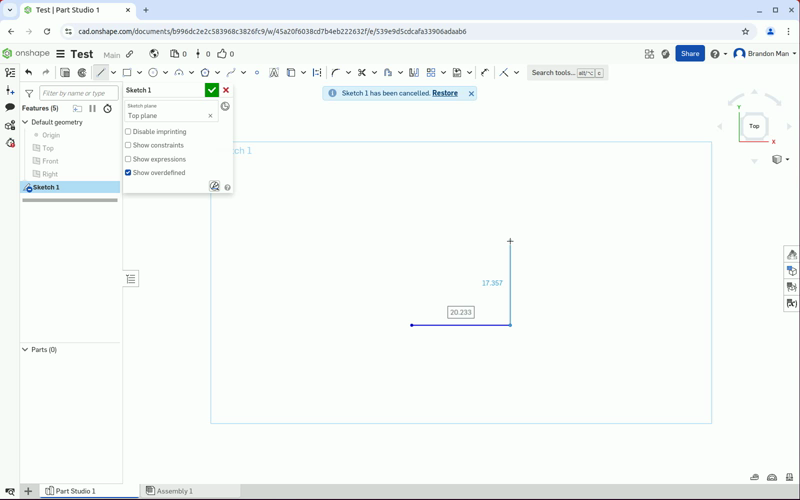
click(510, 240)
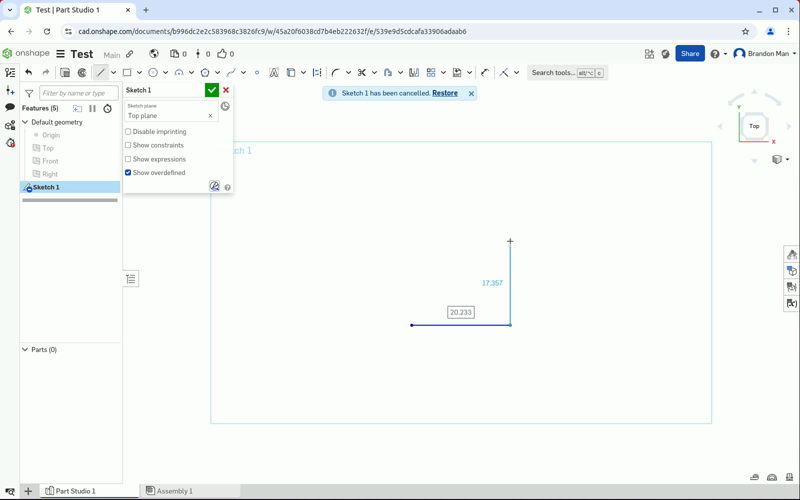
key_up(shift)
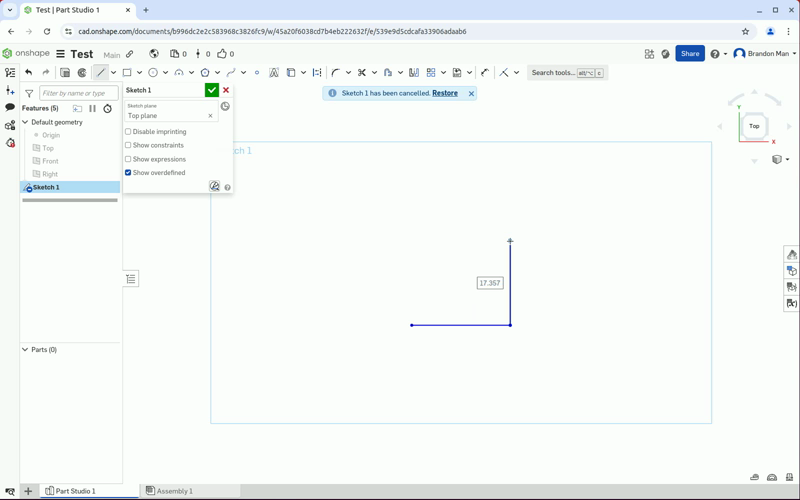
key_down(shift)
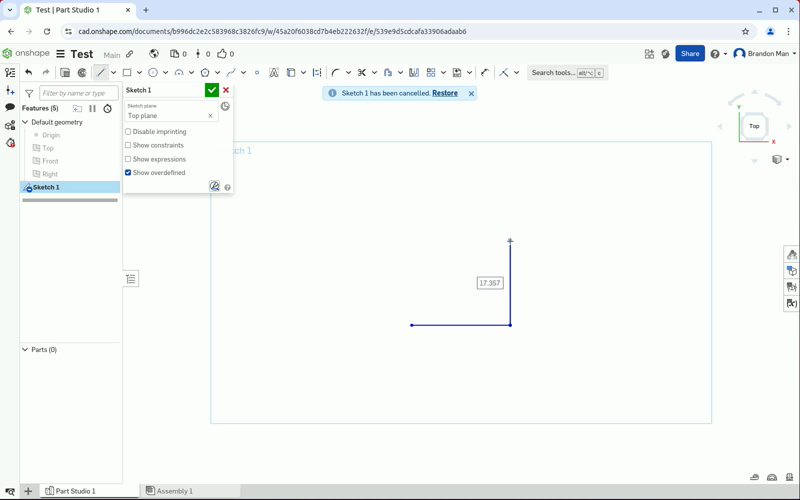
mouse_move(411, 240)
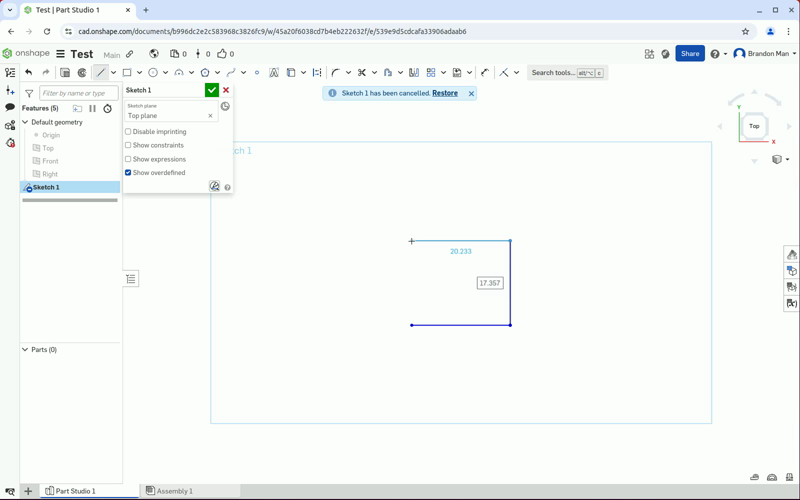
click(411, 240)
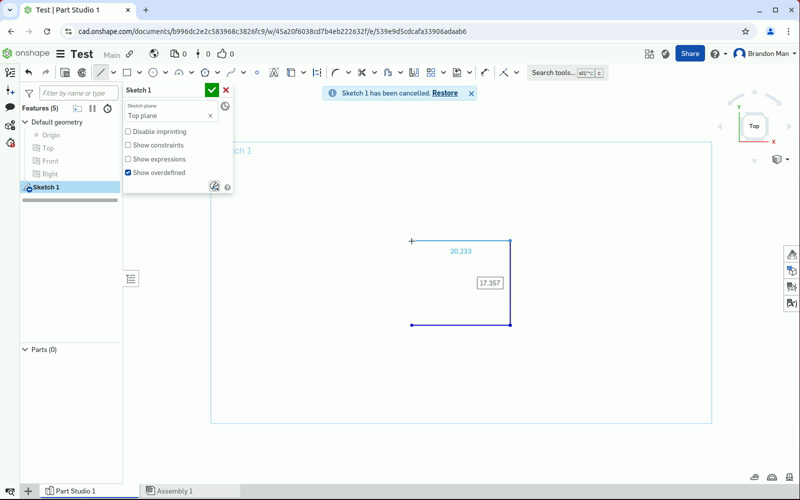
key_up(shift)
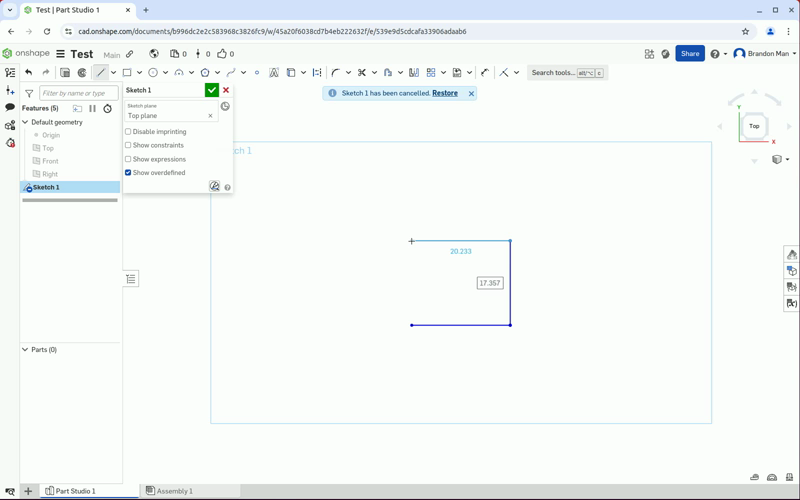
key_down(shift)
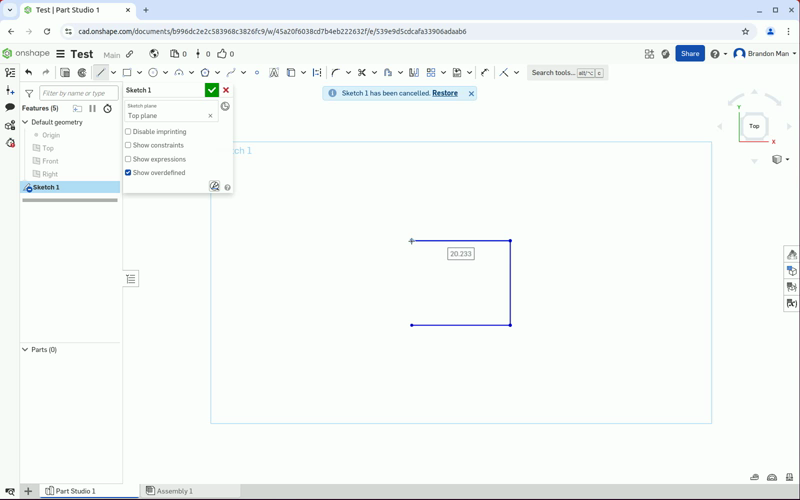
mouse_move(411, 325)
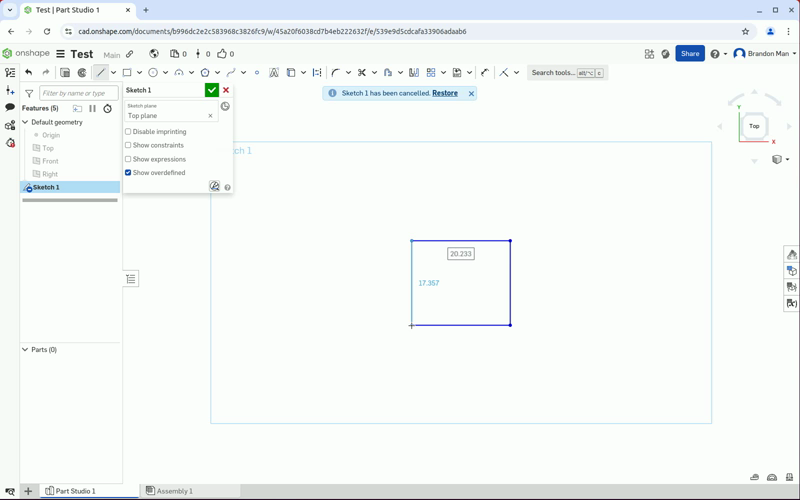
key_up(shift)
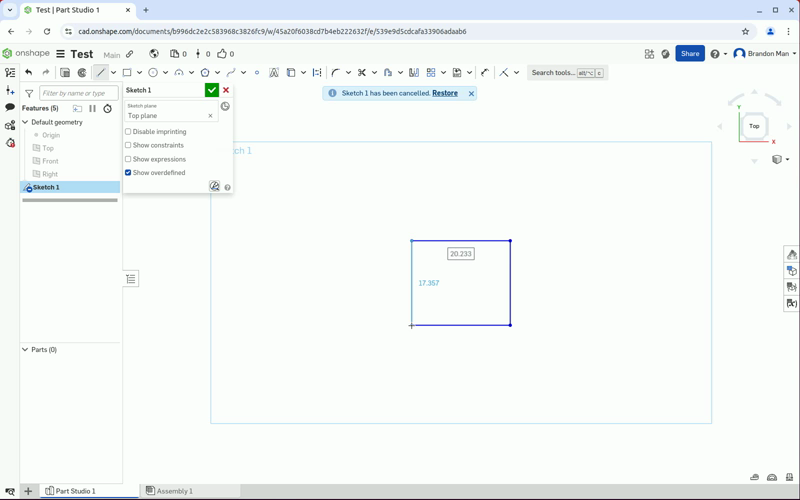
click(411, 325)
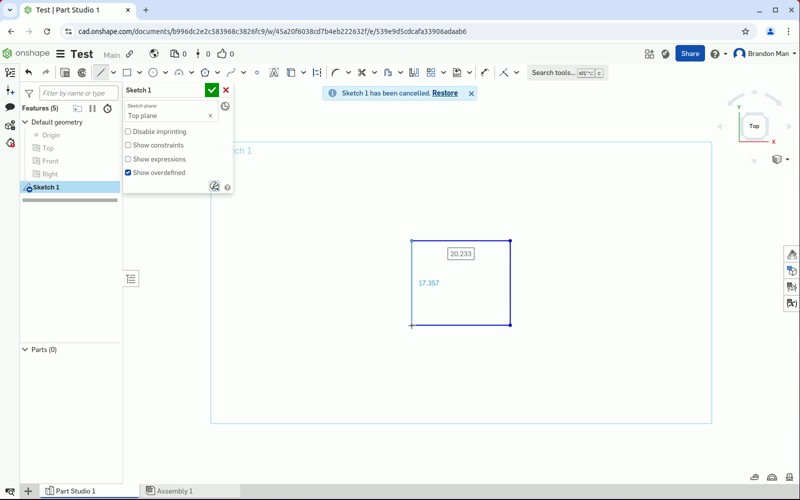
key(esc)
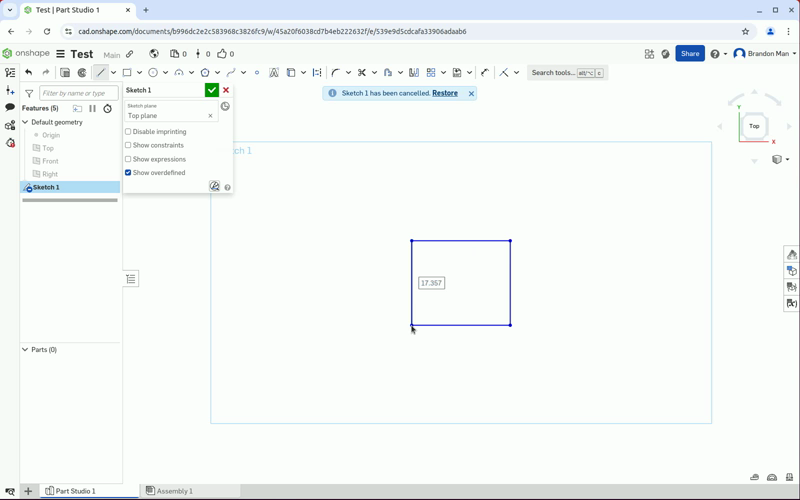
key(c)
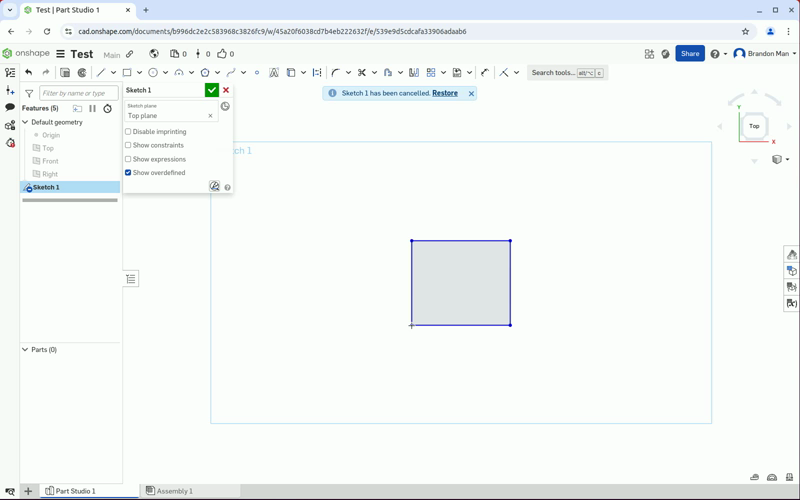
key_down(shift)
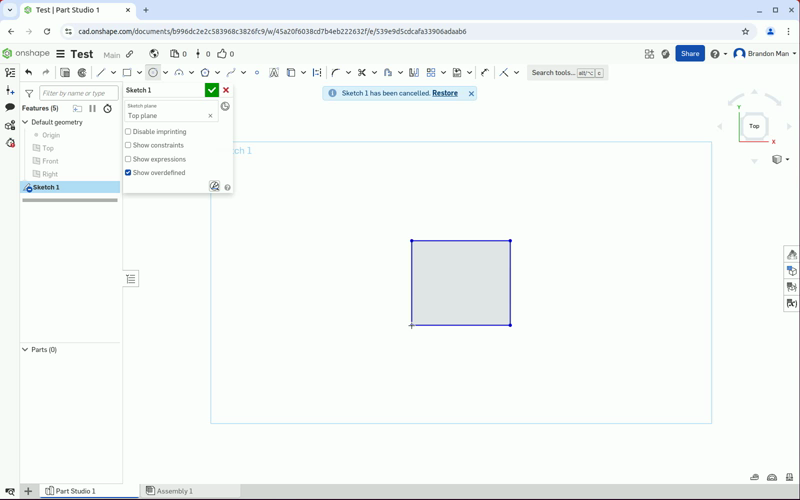
mouse_move(461, 282)
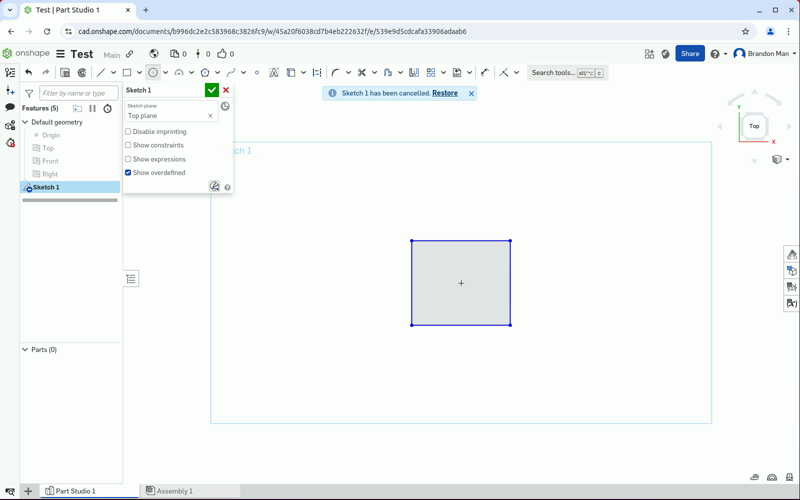
click(461, 282)
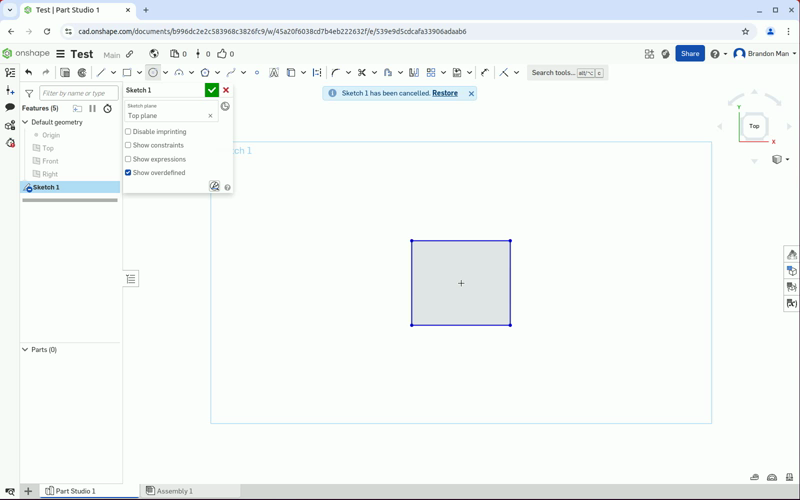
key_up(shift)
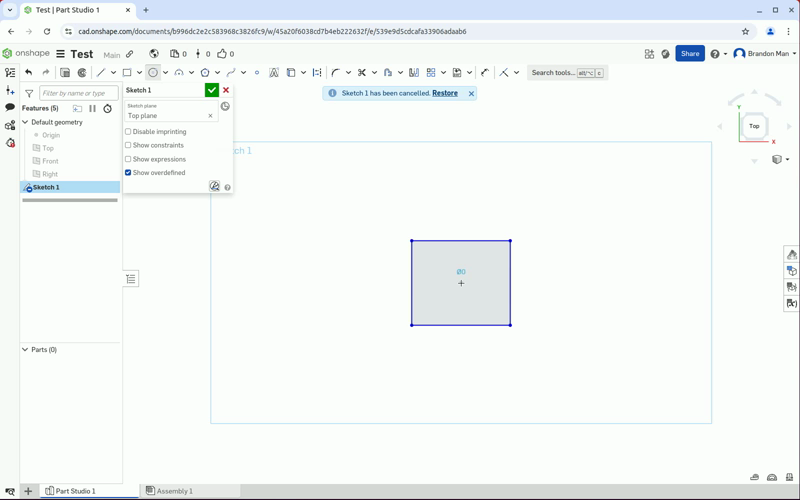
mouse_move(479, 282)
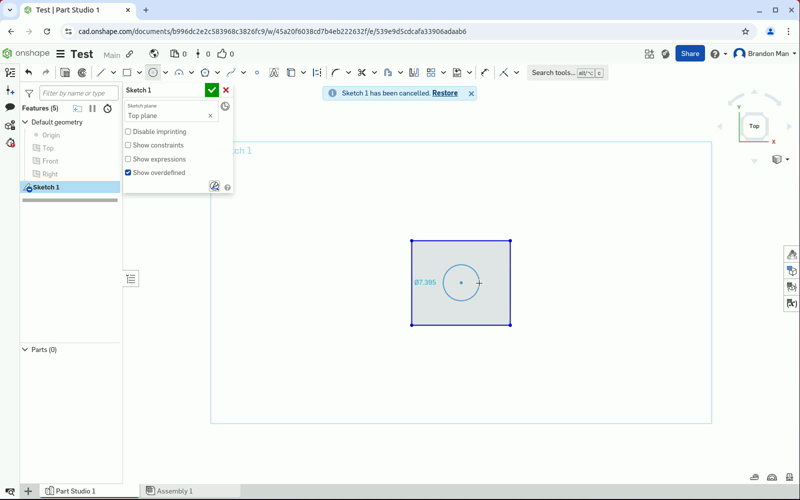
click(479, 282)
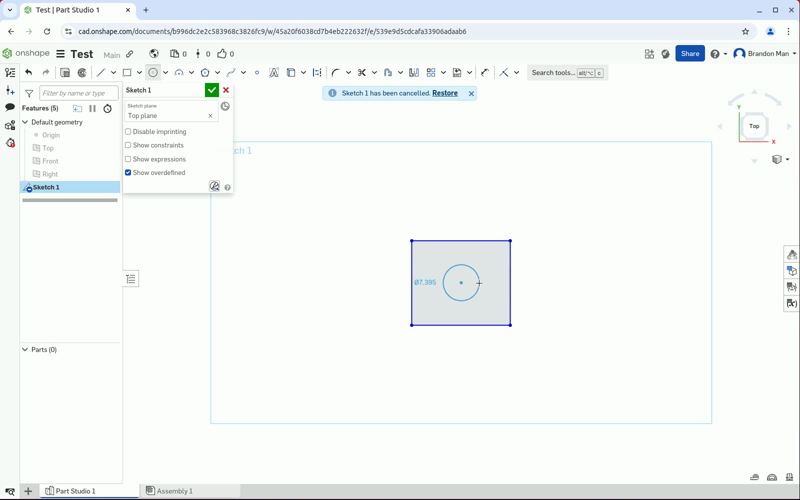
key(esc)
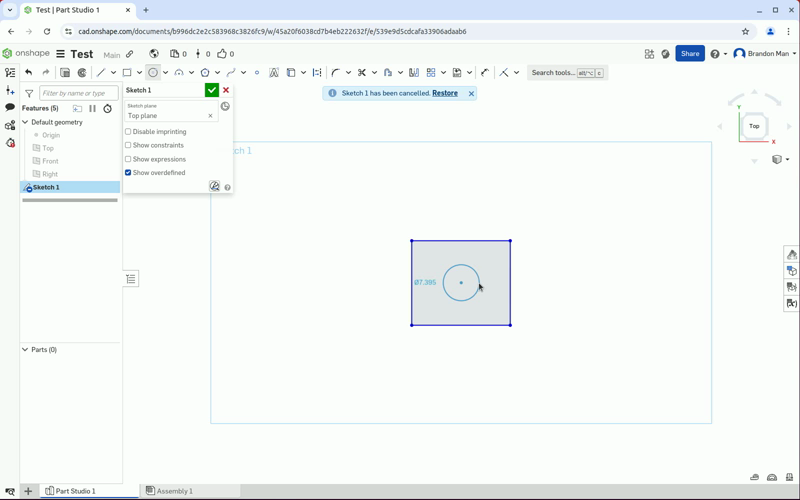
mouse_move(419, 274)
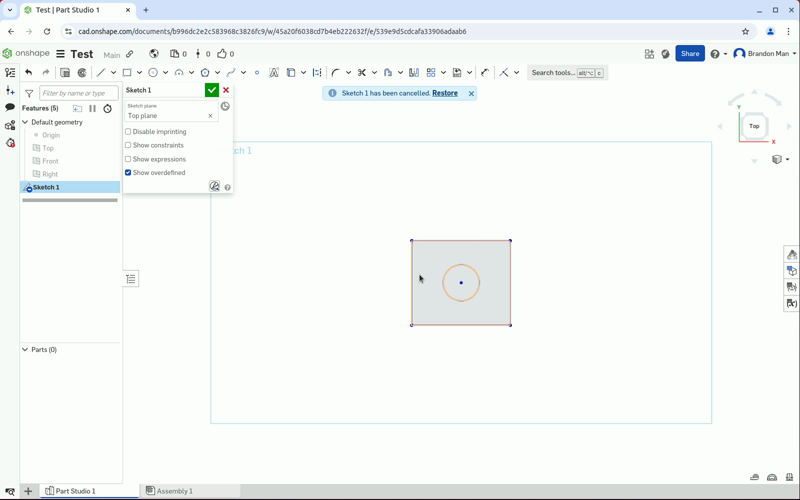
click(419, 274)
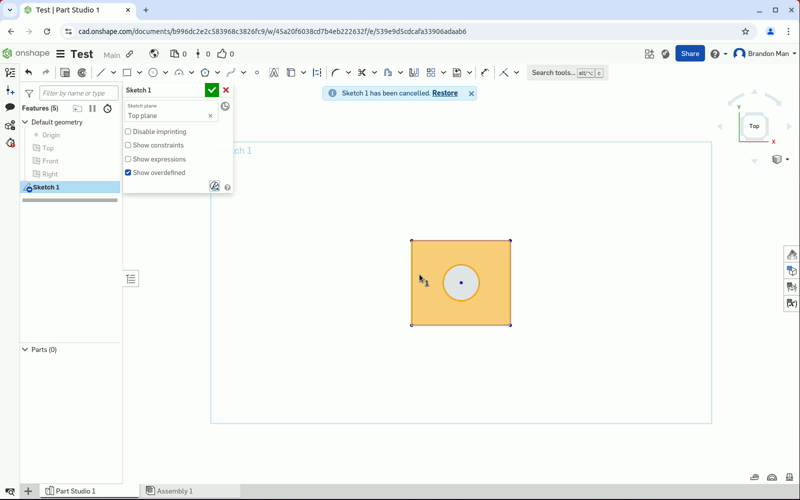
mouse_move(73, 352)
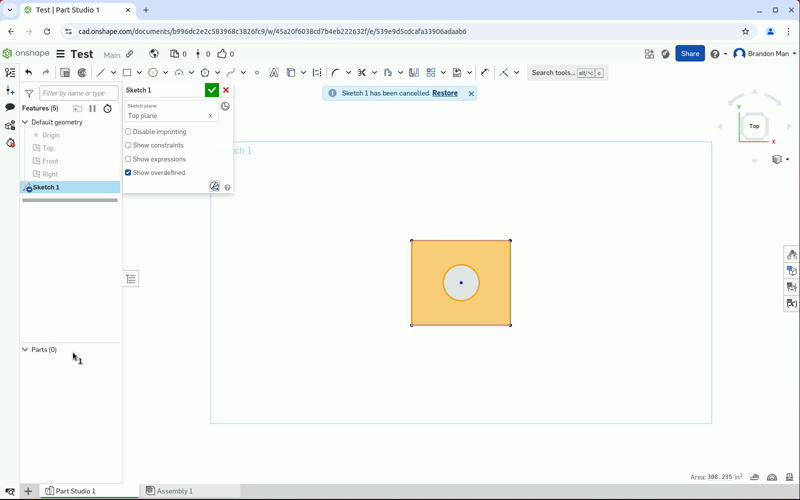
key(shift+y)
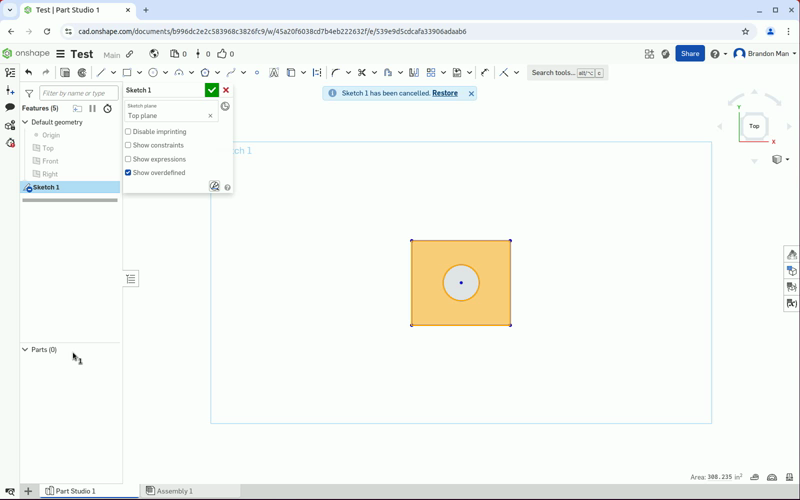
key(shift+e)
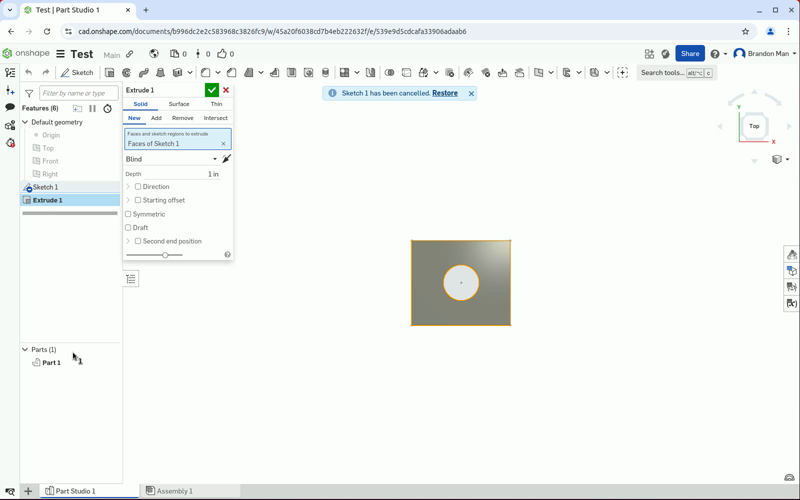
mouse_move(143, 106)
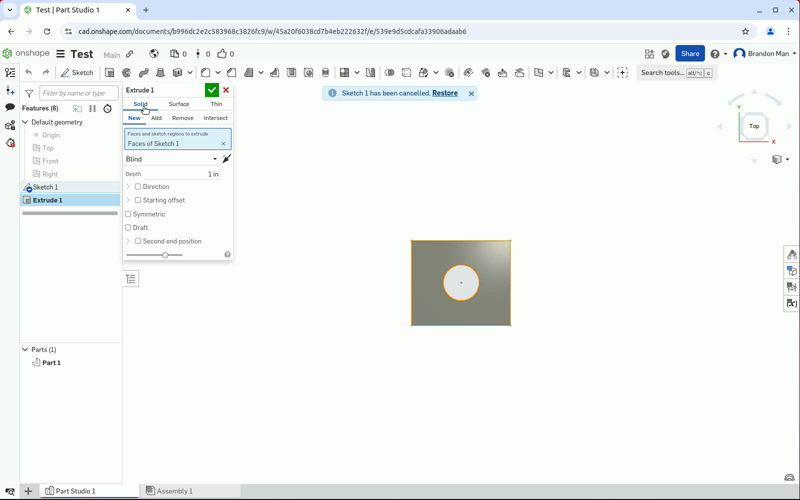
click(143, 106)
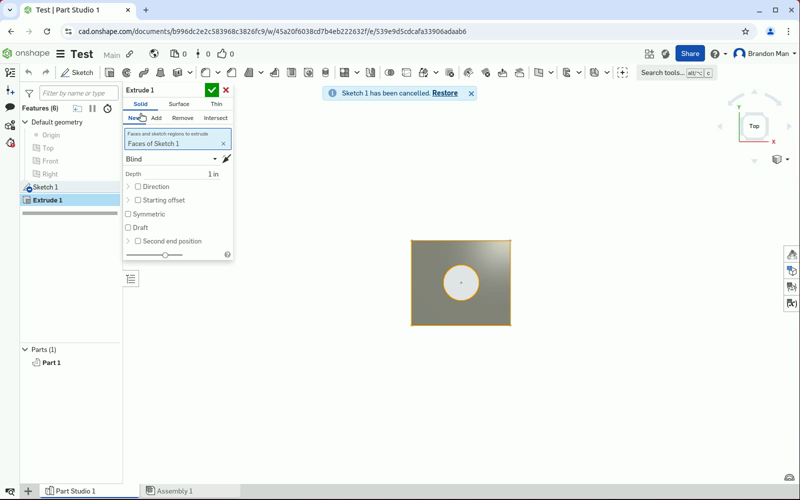
mouse_move(137, 120)
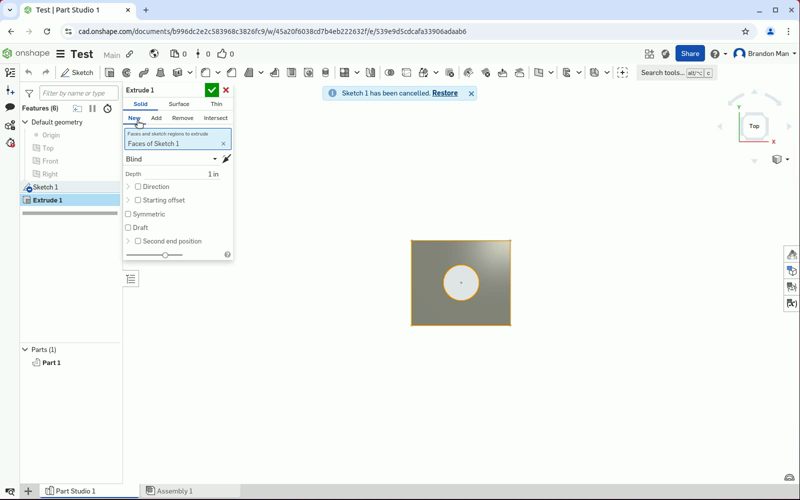
click(137, 120)
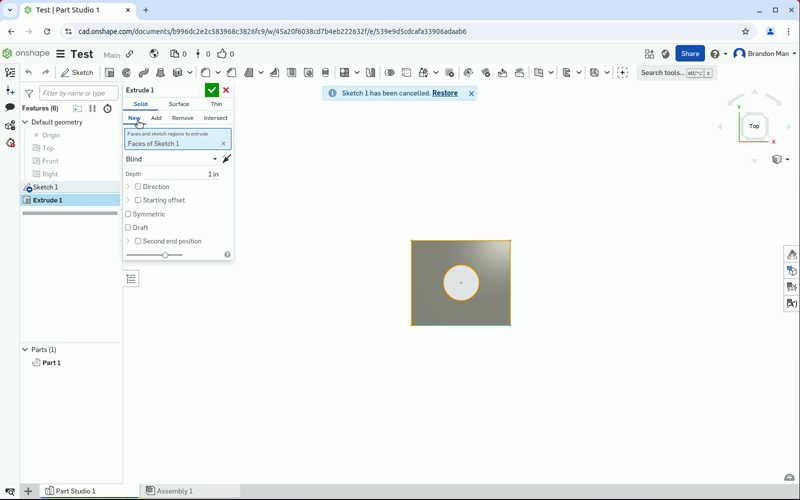
key(tab, 4)
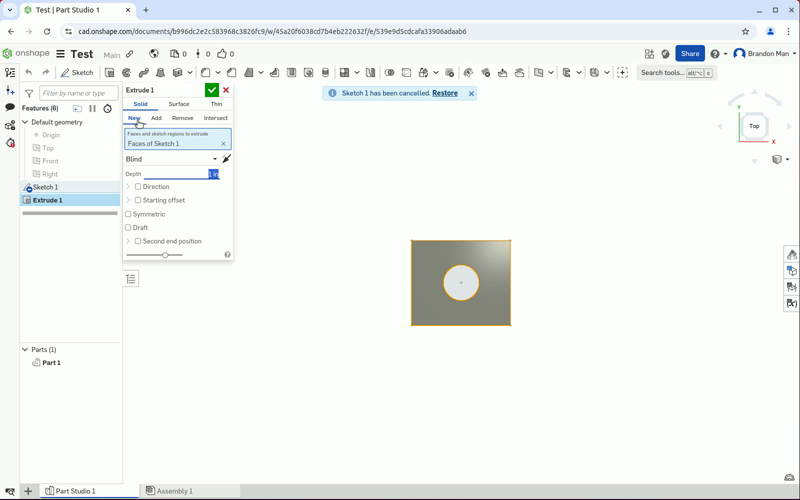
text(-7.221)
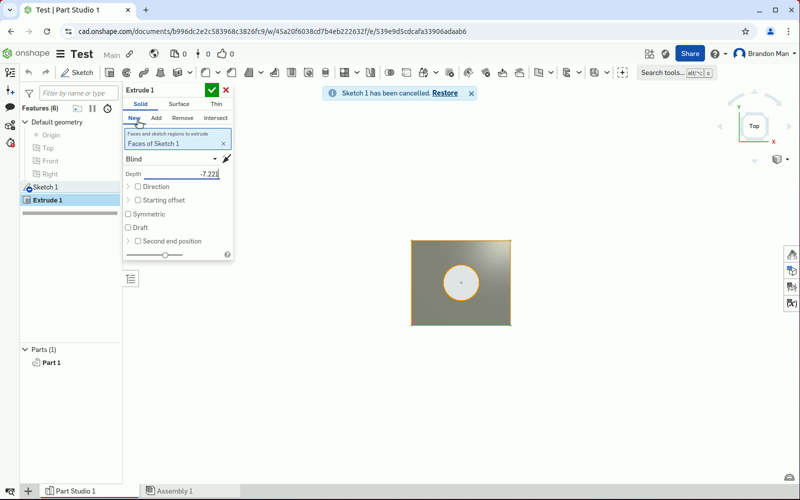
key(enter)
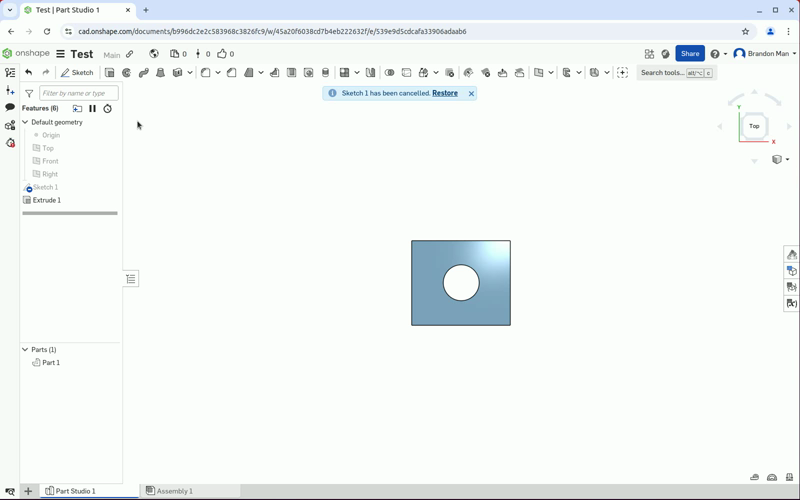
key(shift+h)
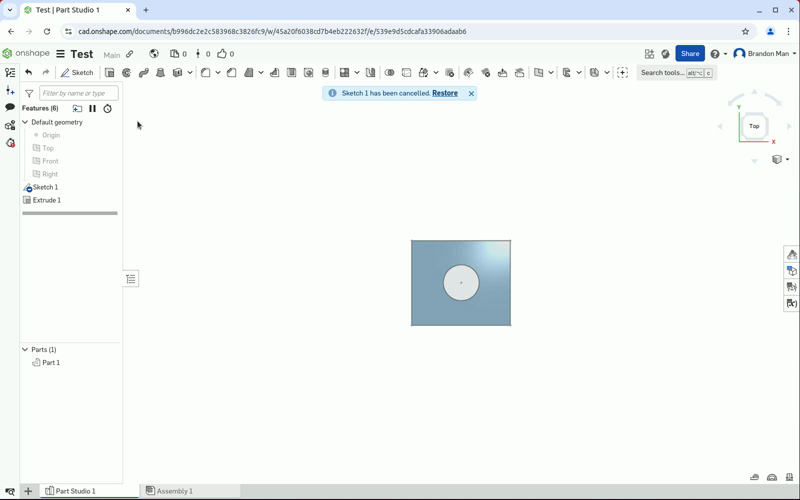
key(shift+h)
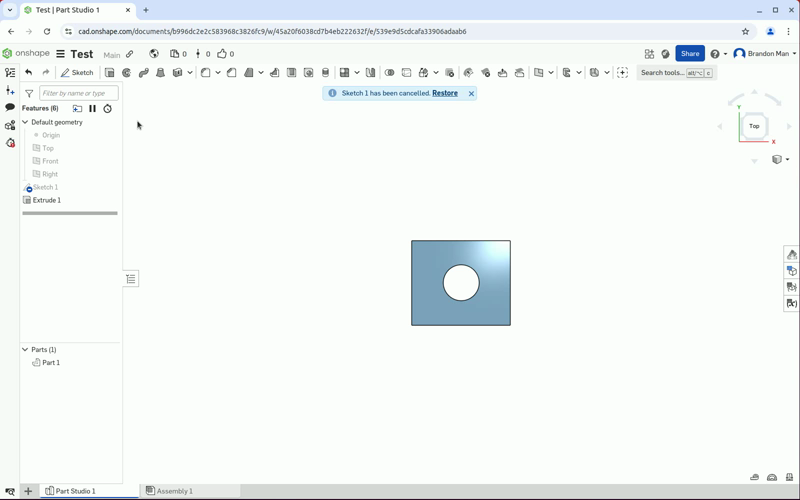
mouse_move(73, 189)
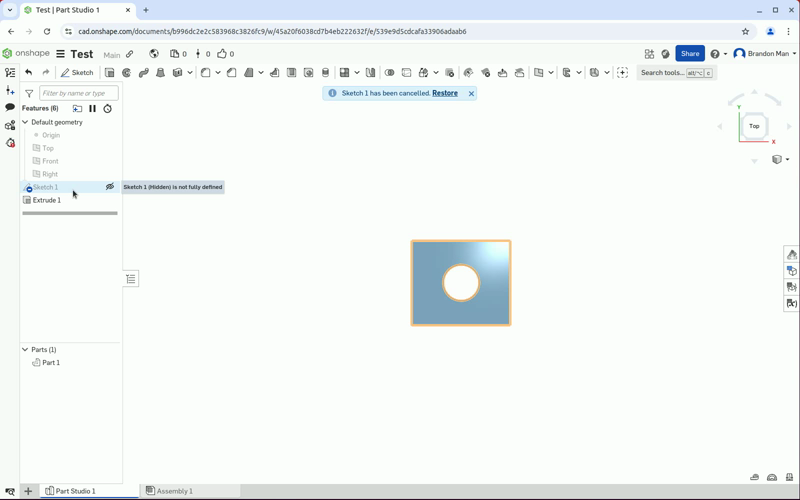
click(73, 189)
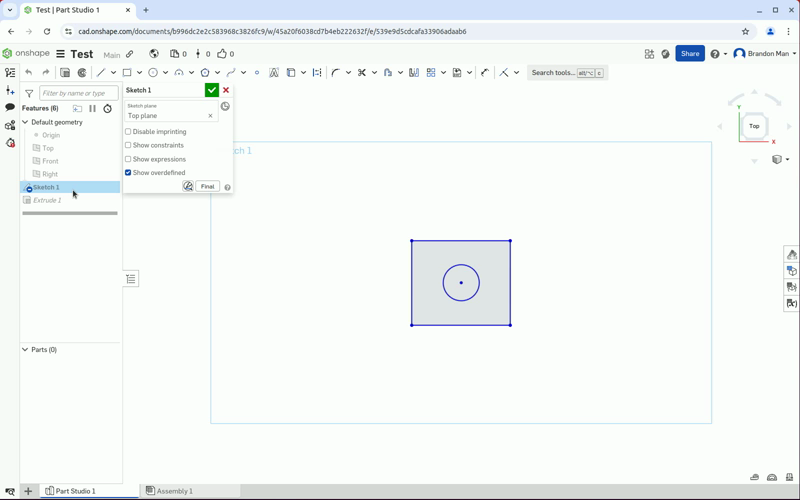
mouse_move(229, 92)
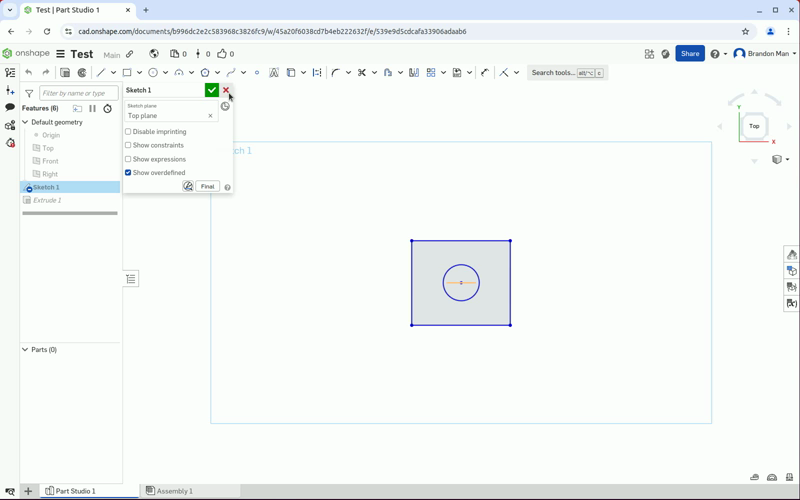
click(229, 92)
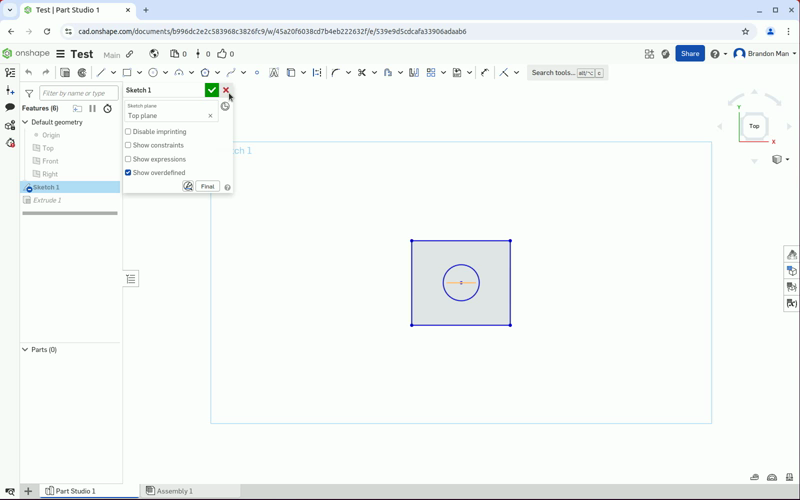
key(shift+s)
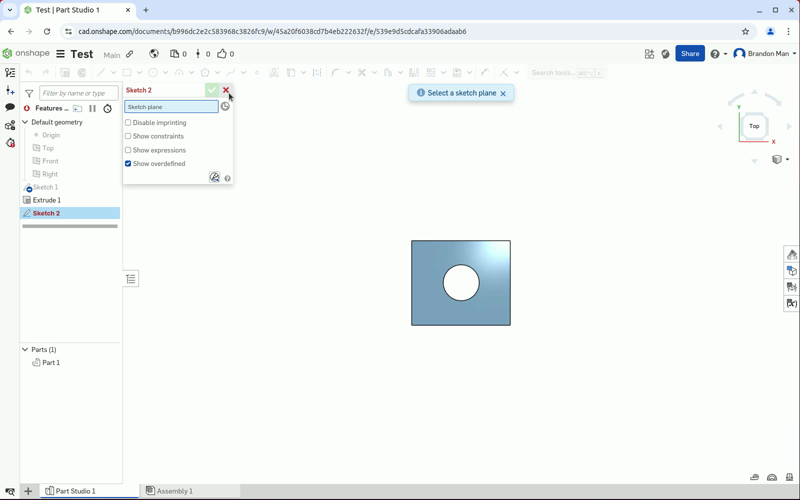
mouse_move(73, 150)
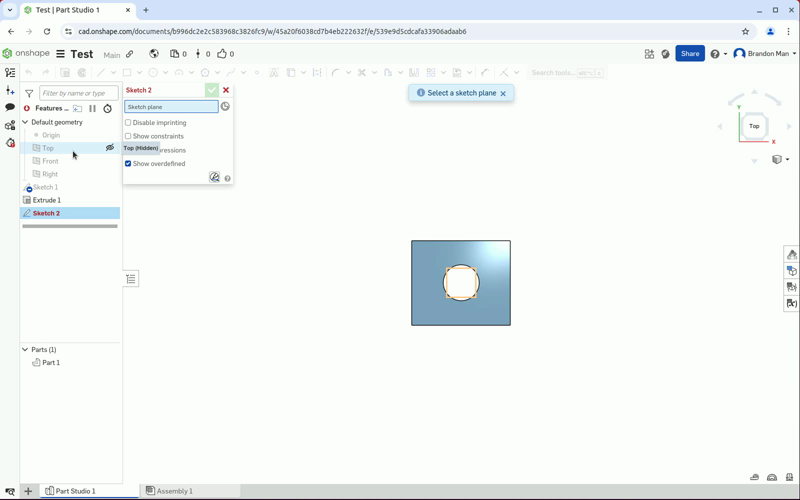
click(73, 150)
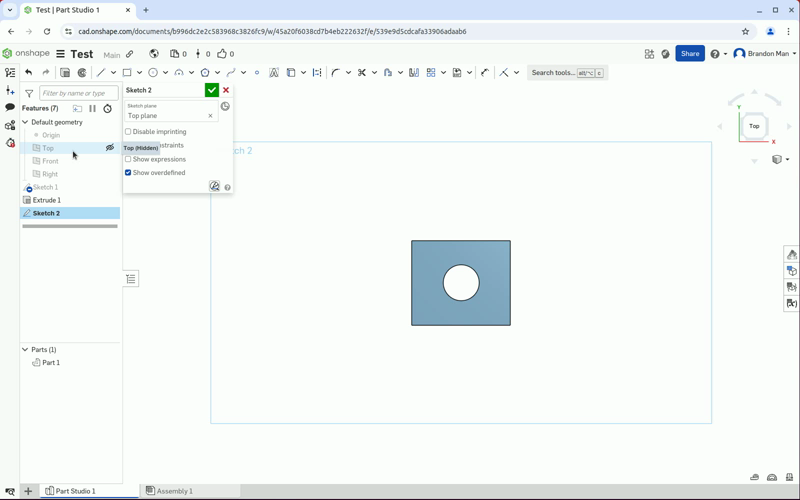
mouse_move(73, 352)
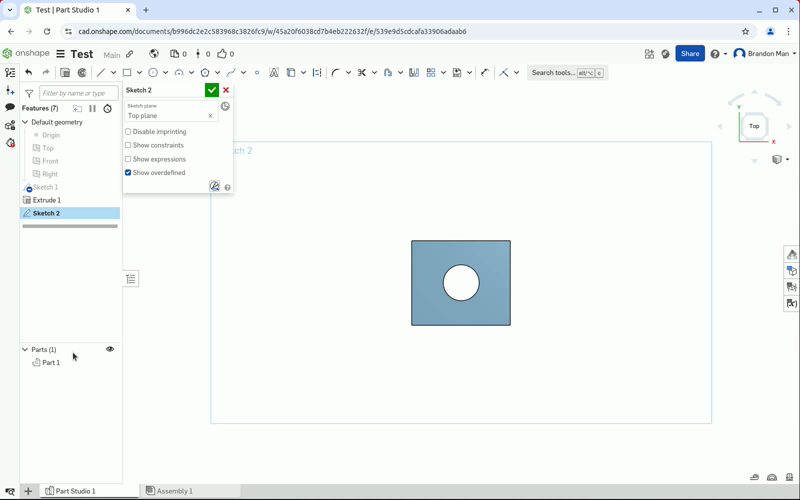
key(y)
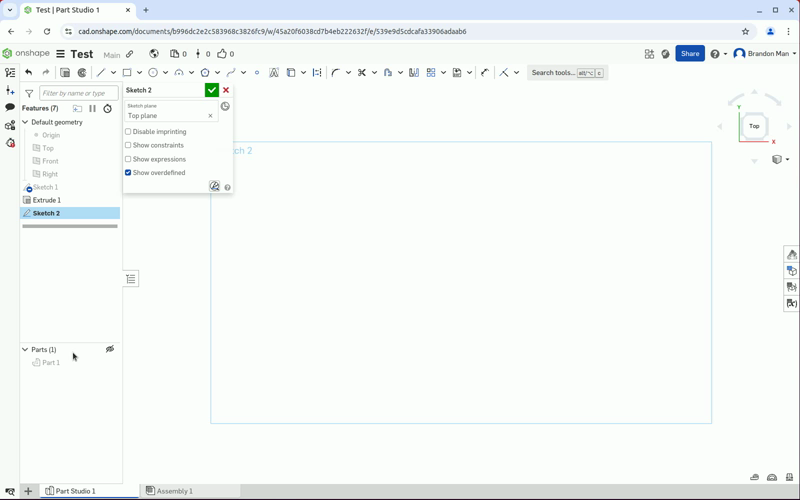
key(c)
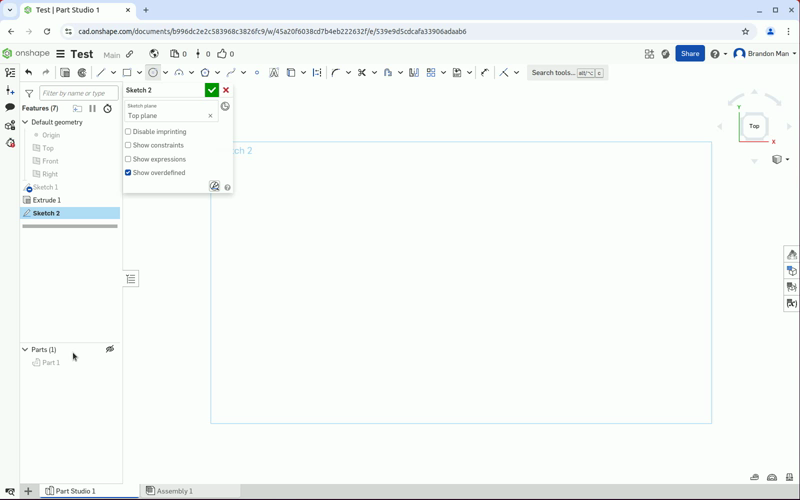
key_down(shift)
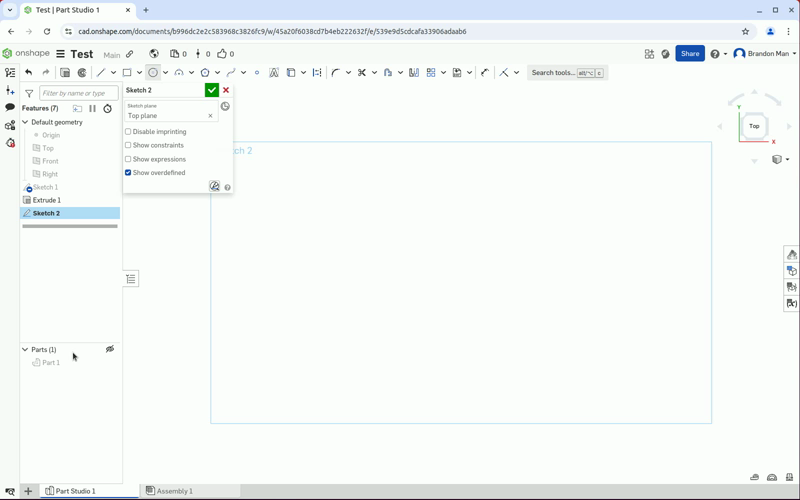
mouse_move(461, 282)
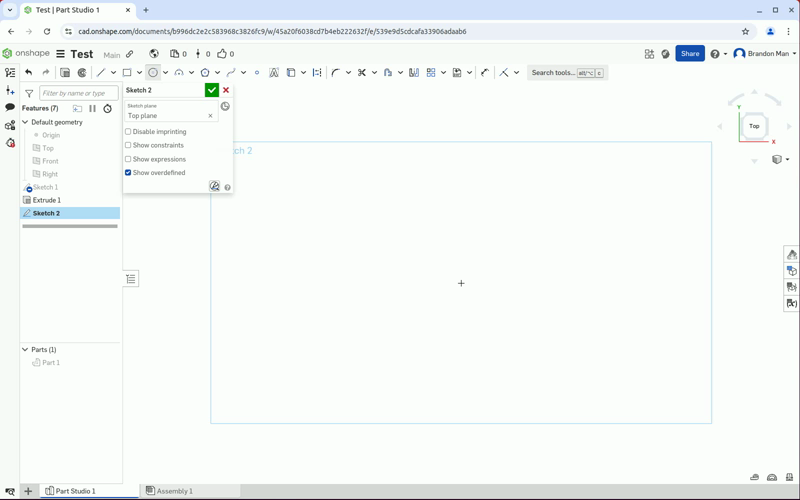
click(461, 282)
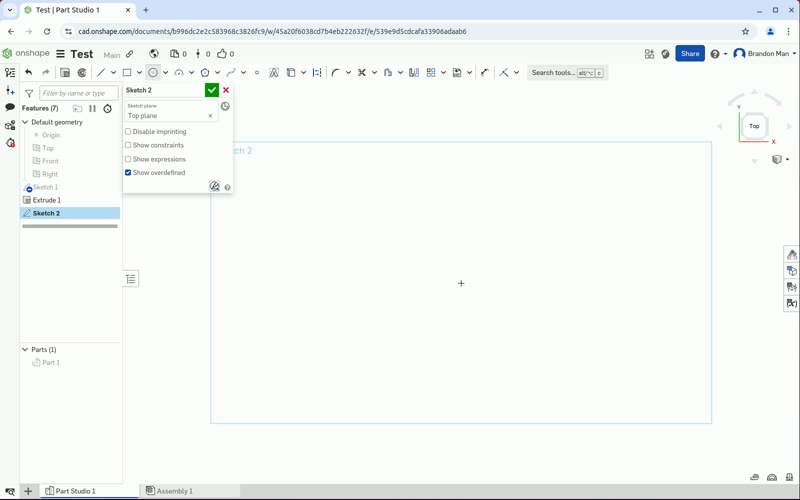
key_up(shift)
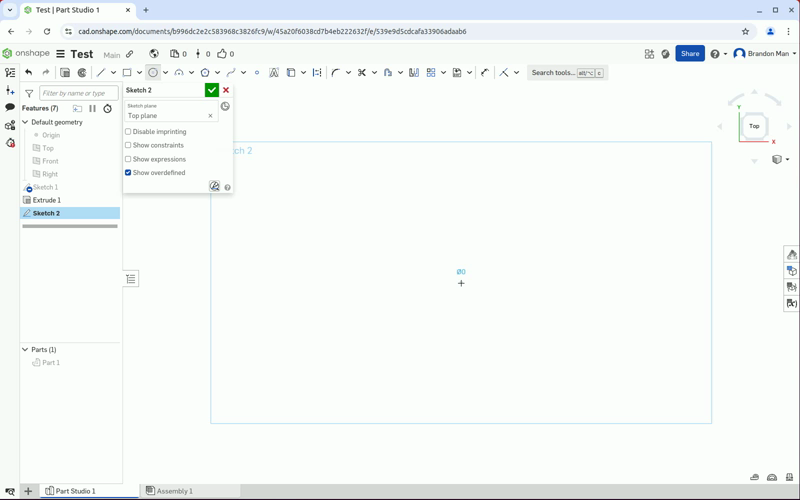
mouse_move(479, 282)
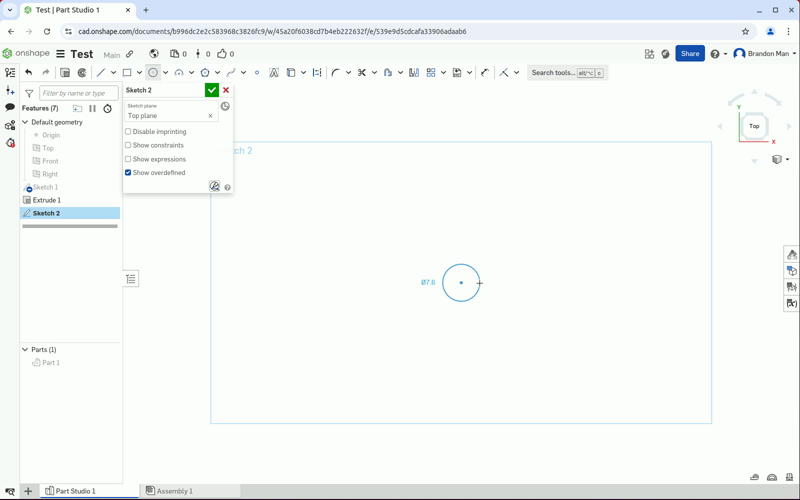
click(479, 282)
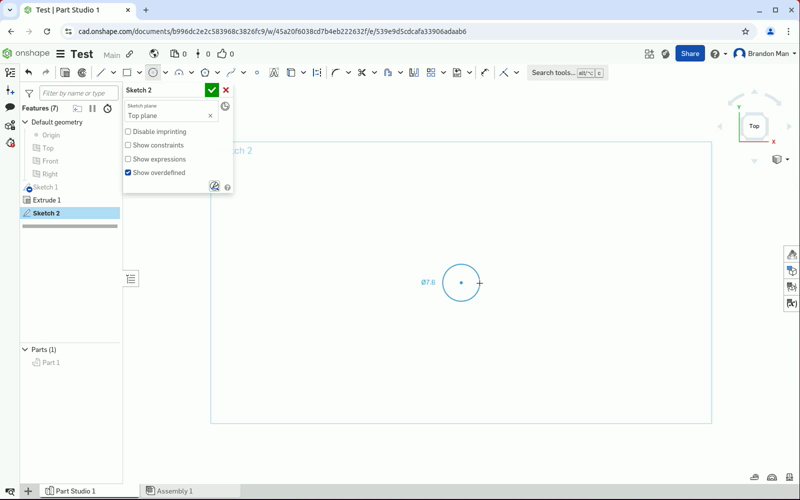
key(esc)
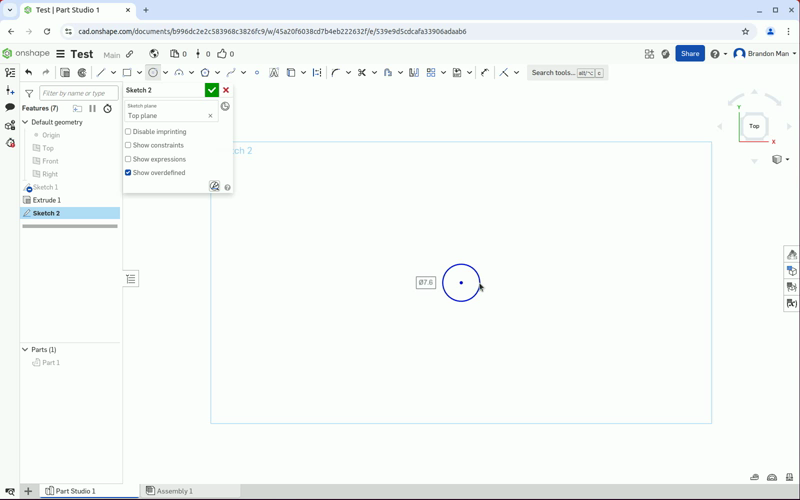
mouse_move(453, 285)
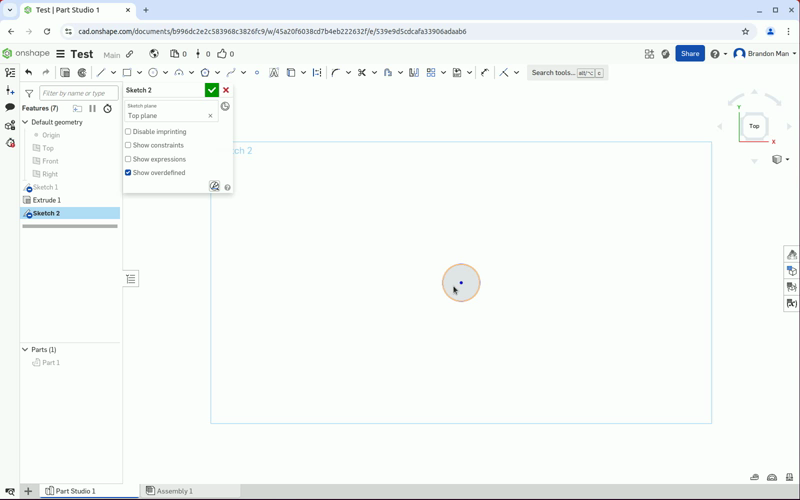
scroll(6)
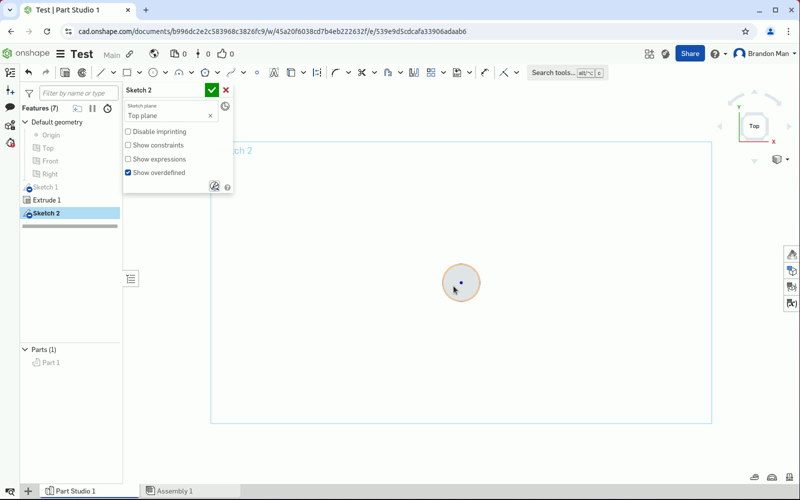
scroll(6)
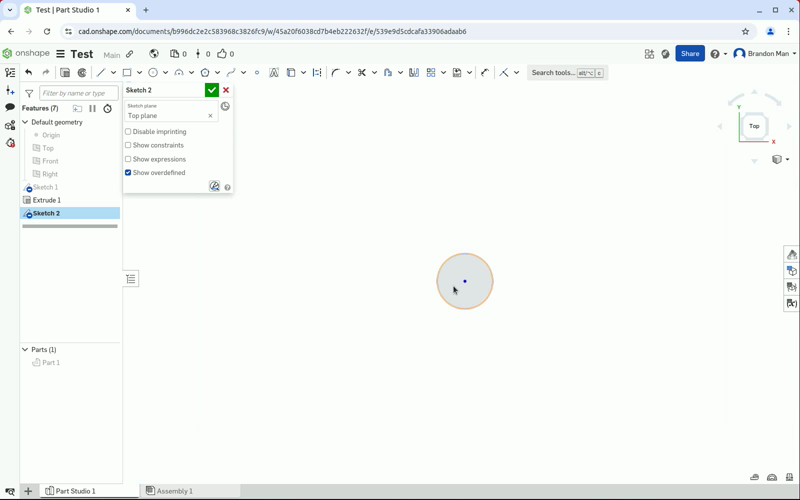
scroll(6)
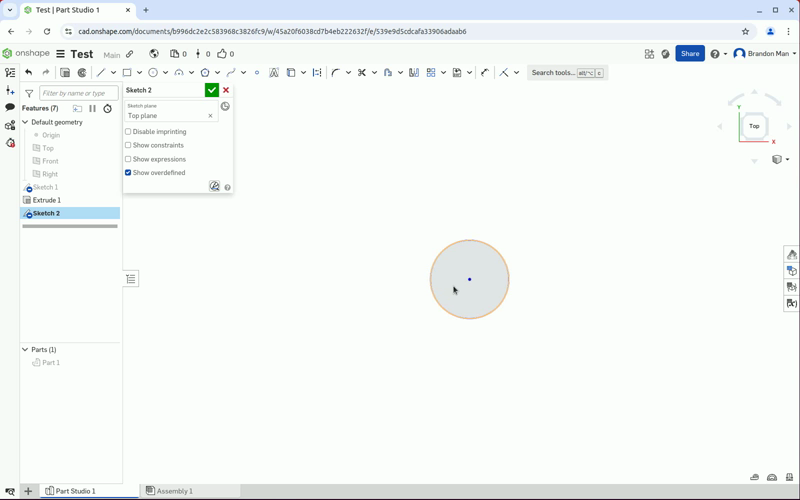
scroll(6)
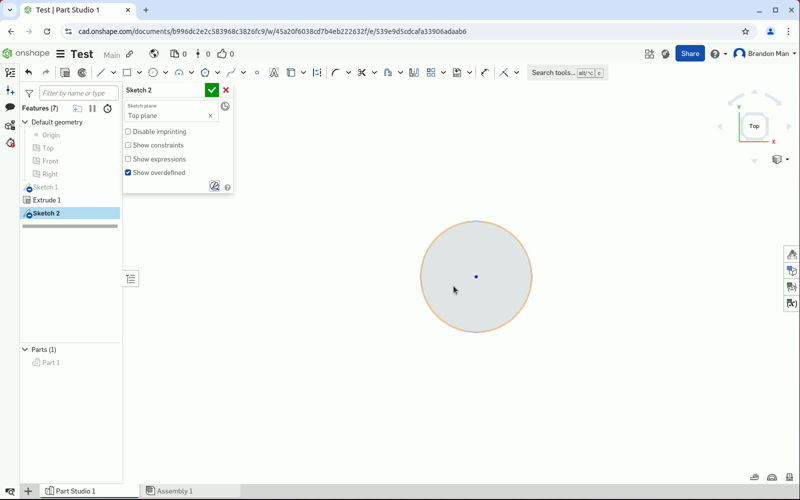
scroll(6)
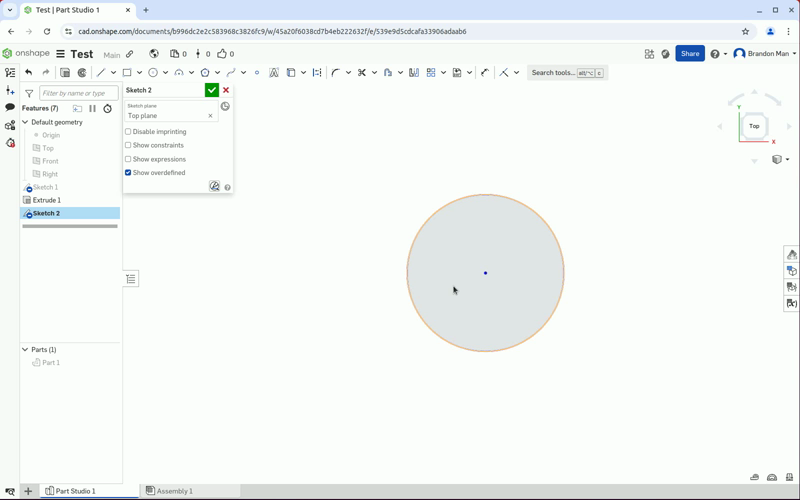
scroll(6)
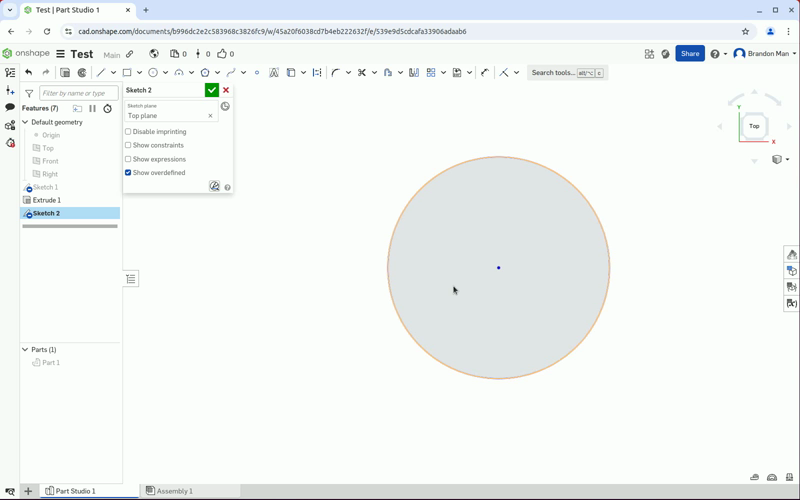
scroll(6)
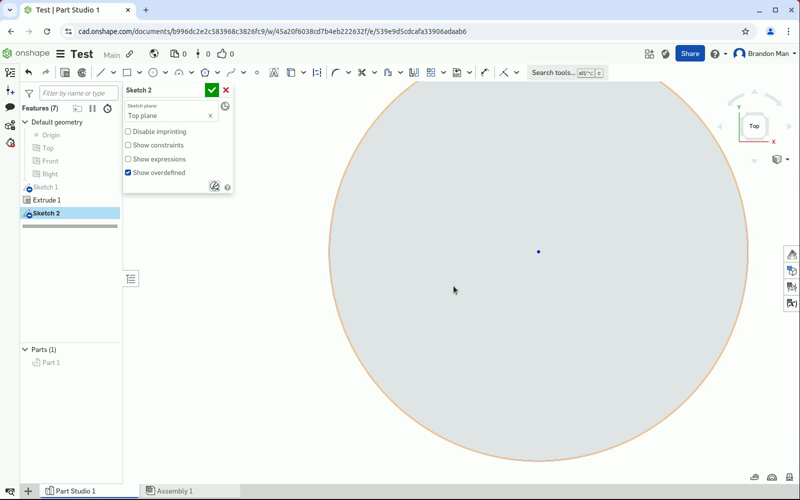
click(453, 285)
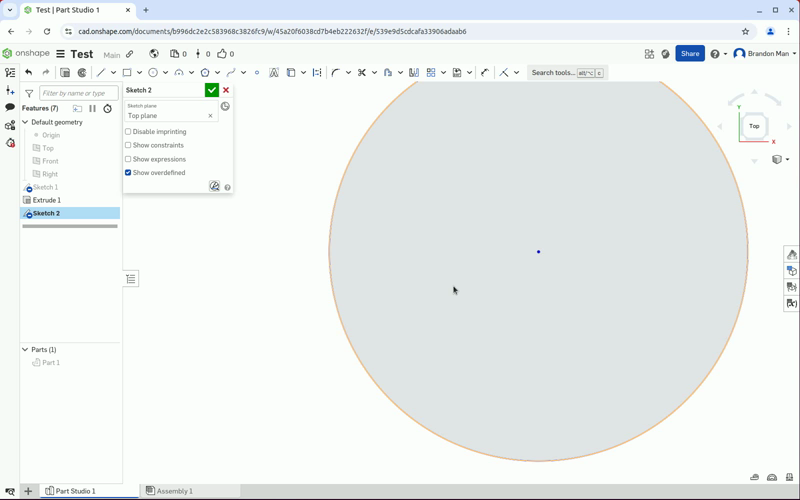
scroll(-6)
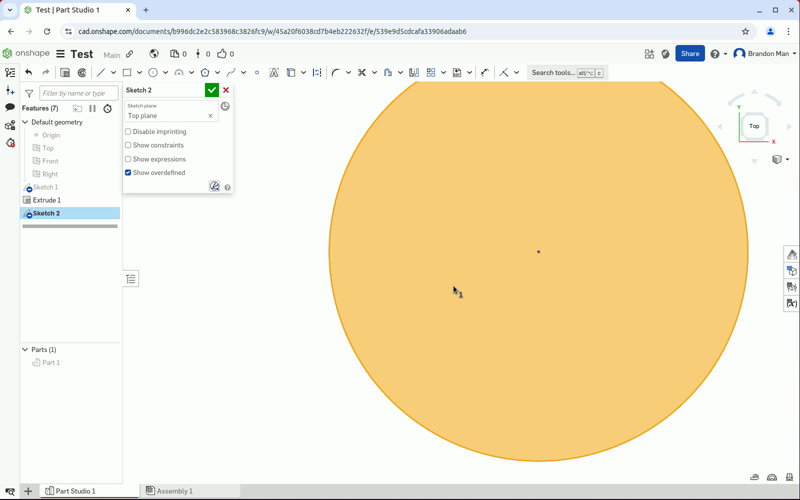
scroll(-6)
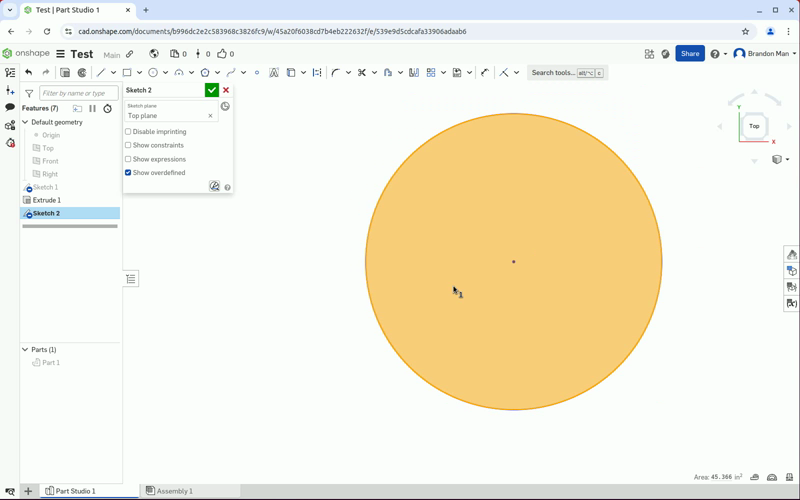
scroll(-6)
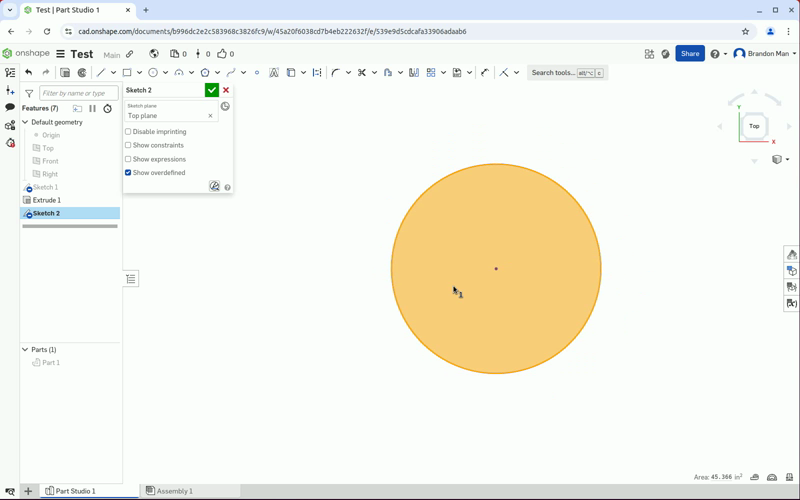
scroll(-6)
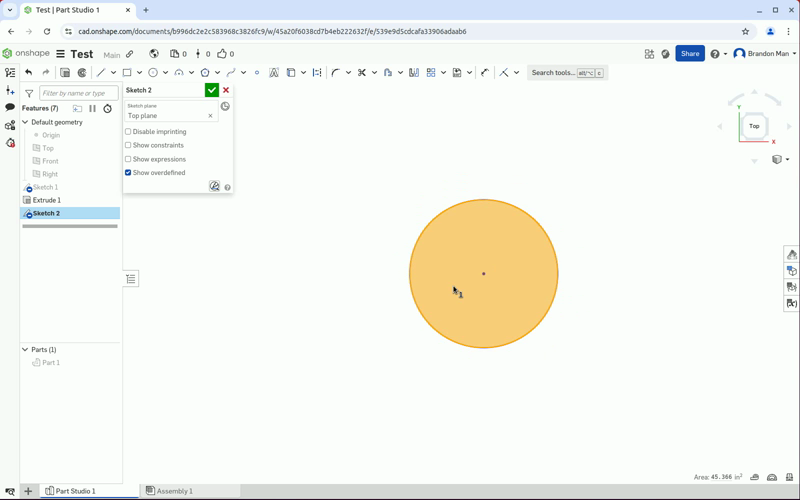
scroll(-6)
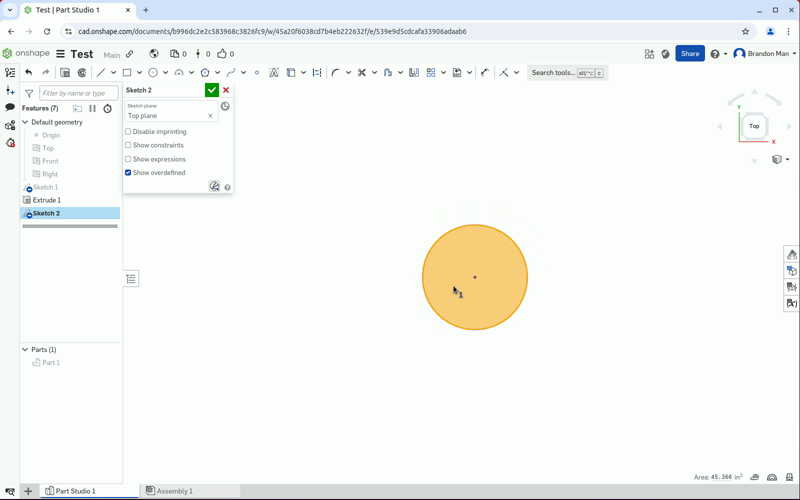
scroll(-6)
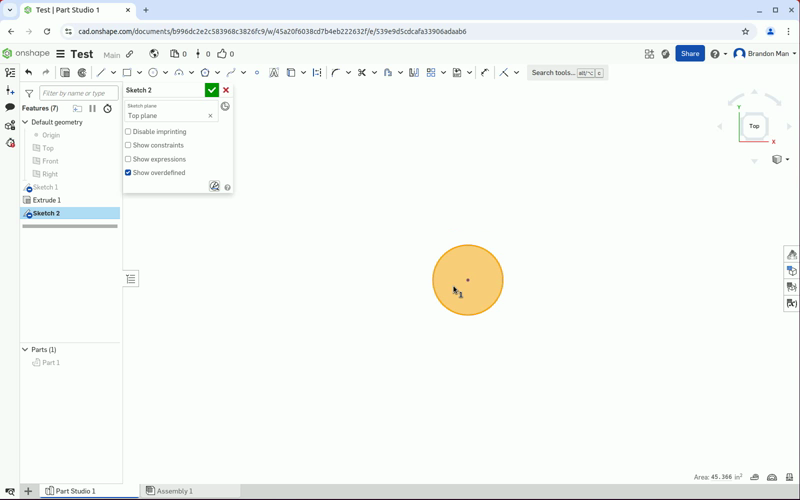
scroll(-6)
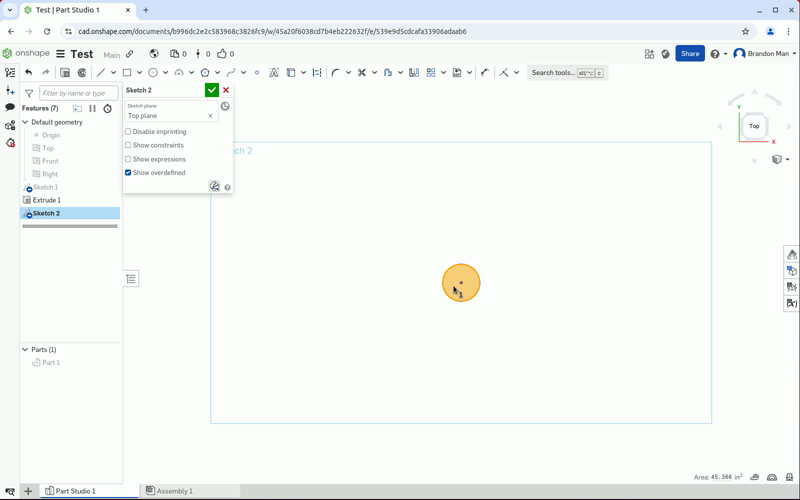
mouse_move(73, 352)
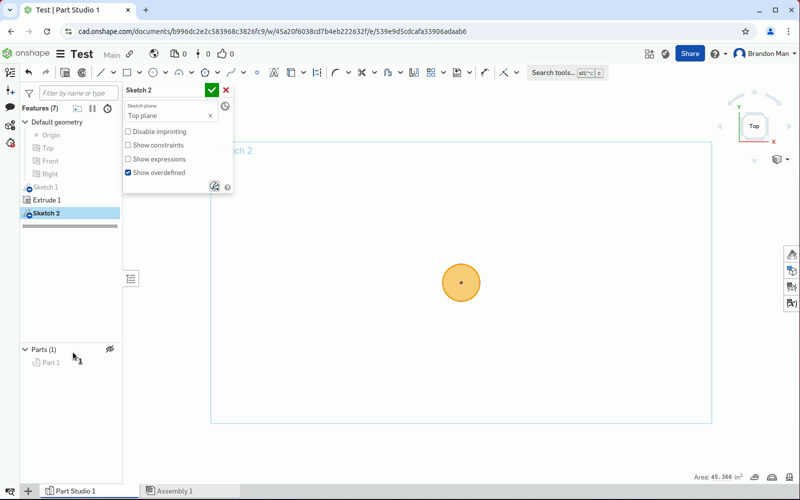
key(shift+y)
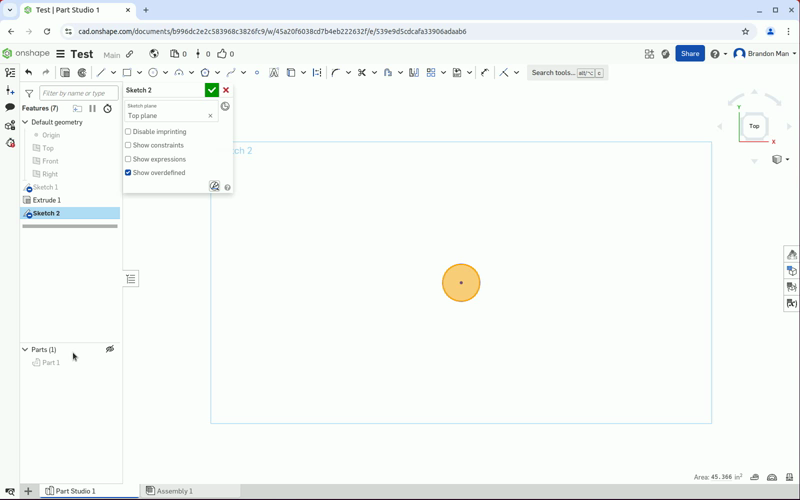
key(shift+e)
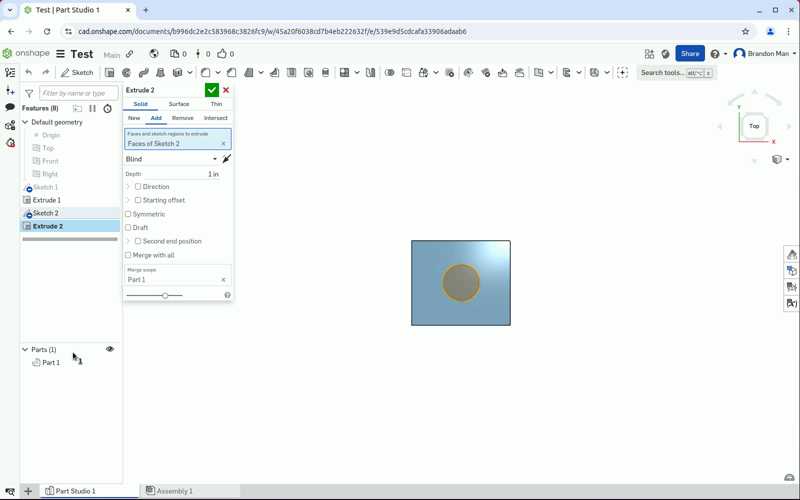
mouse_move(143, 106)
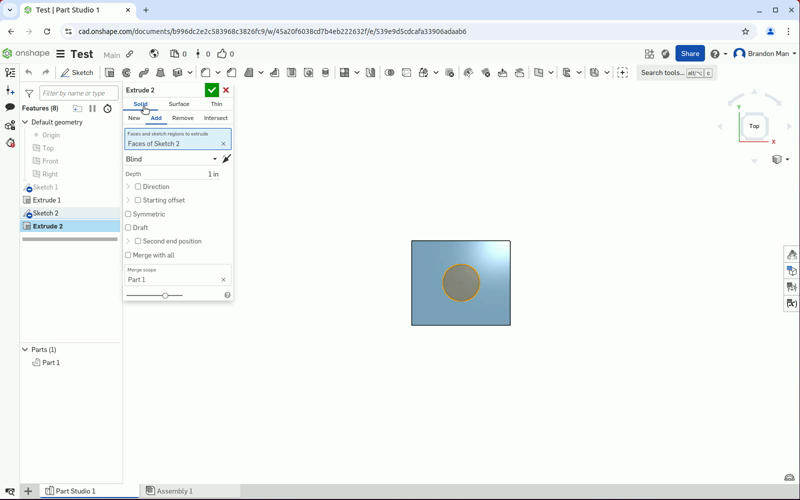
click(143, 106)
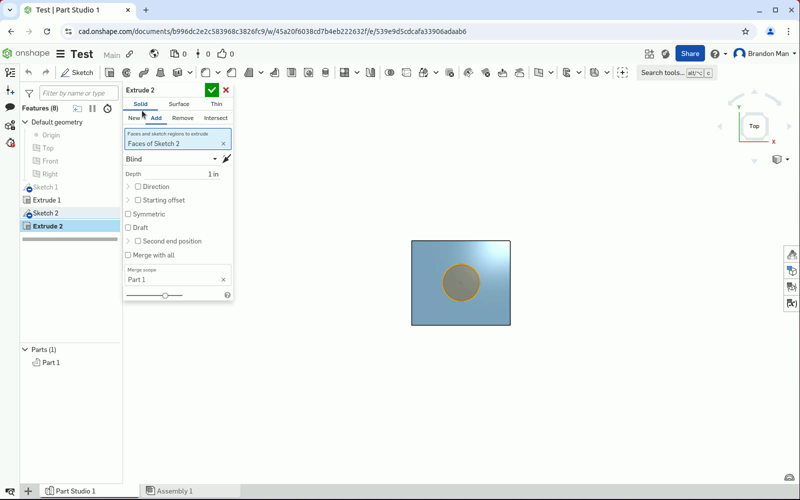
mouse_move(137, 120)
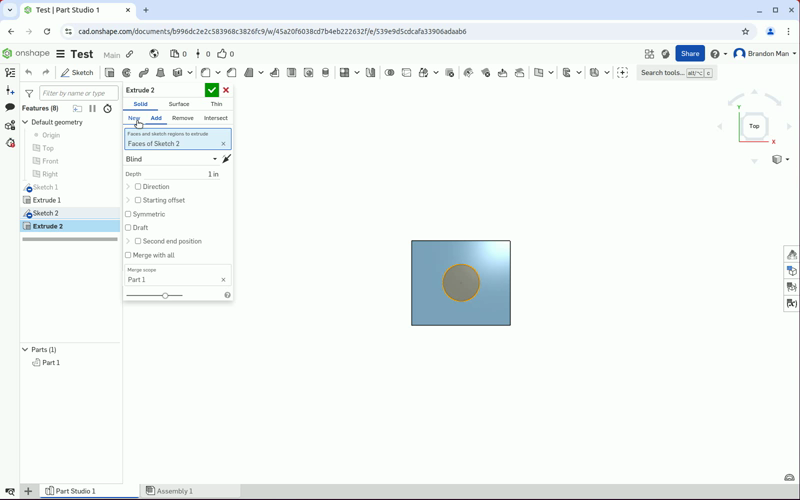
click(137, 120)
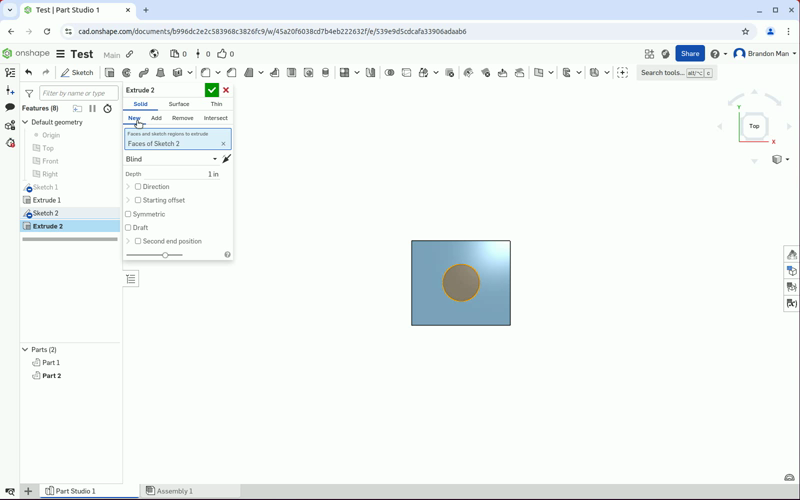
key(tab, 4)
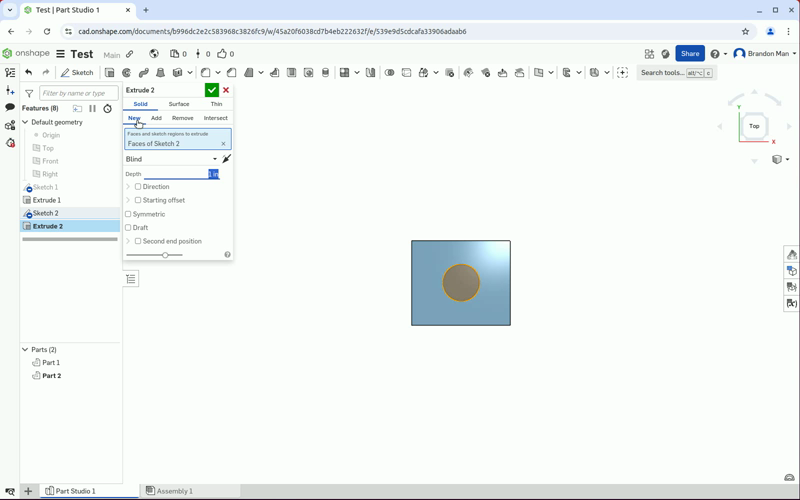
text(23.108)
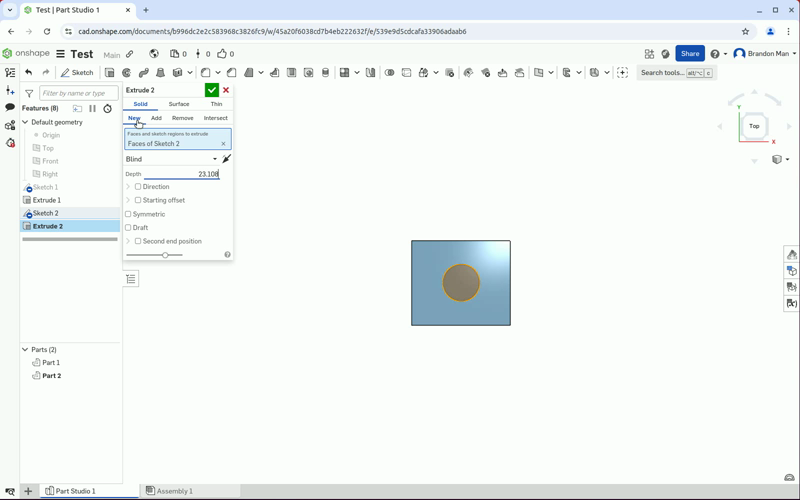
key(enter)
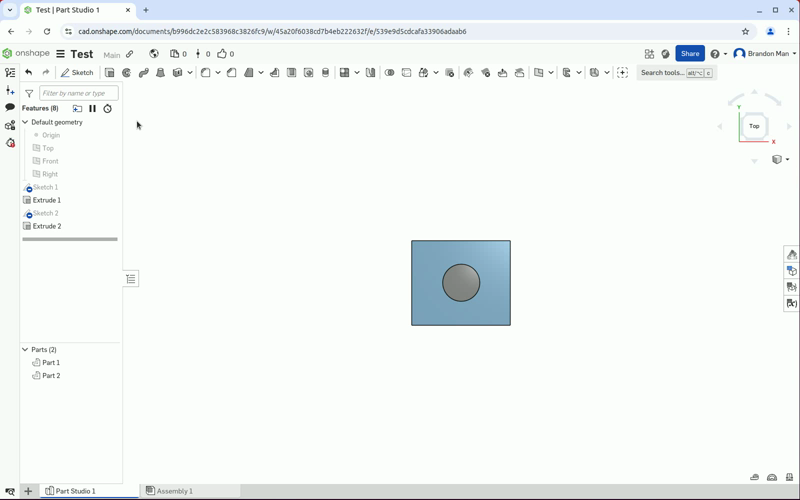
key(shift+h)
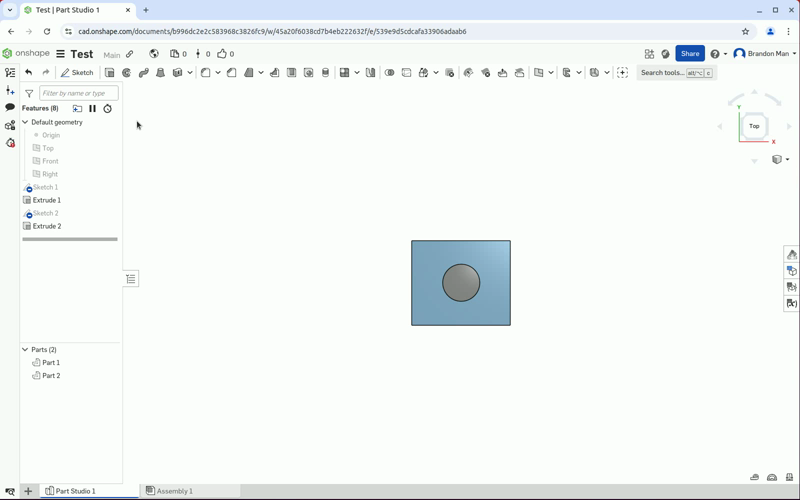
key(shift+h)
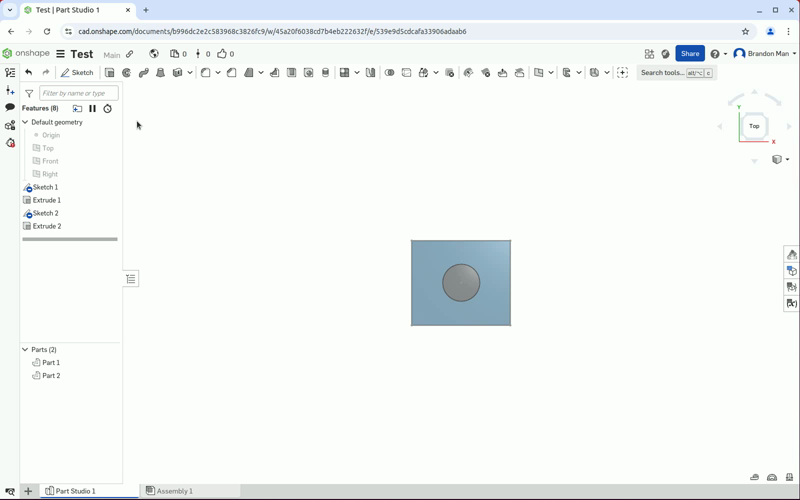
key(shift+7)
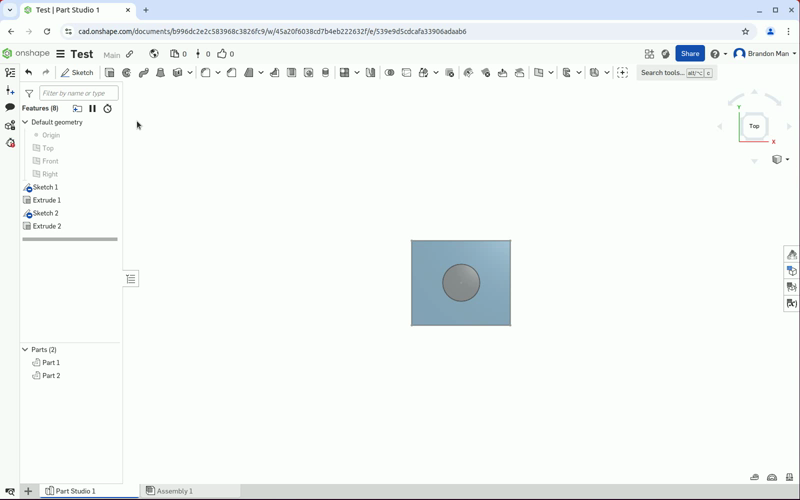
key(up, 3)
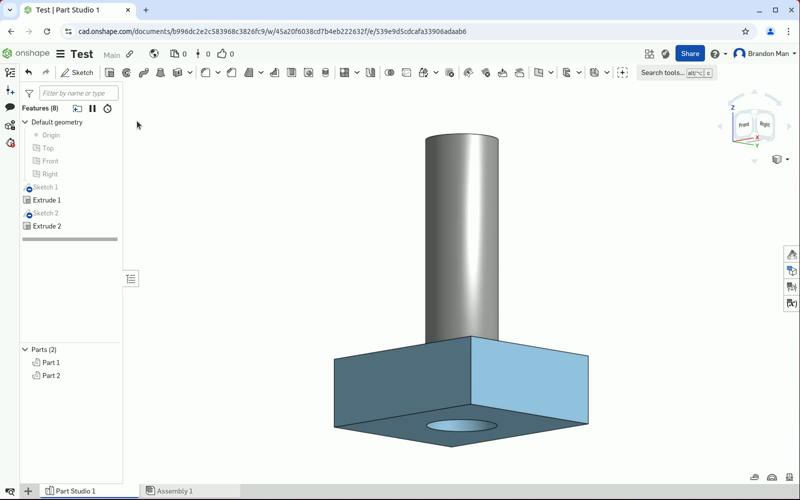
key(left, 3)
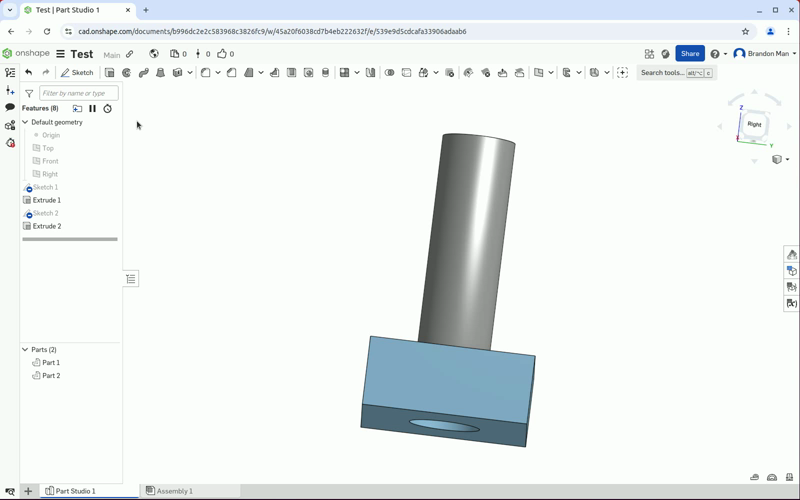
key(right, 3)
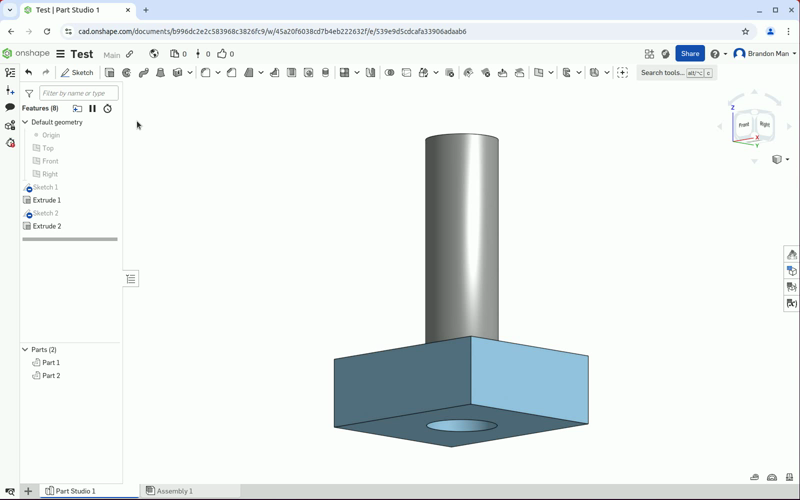
key(down, 3)
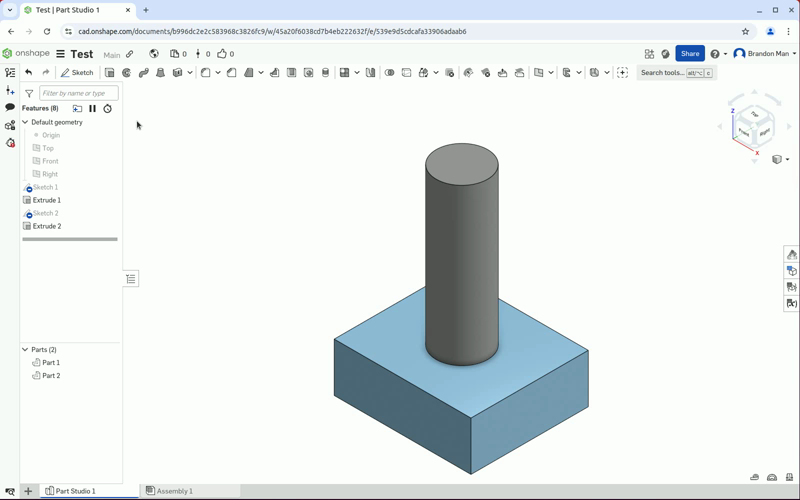
mouse_move(73, 189)
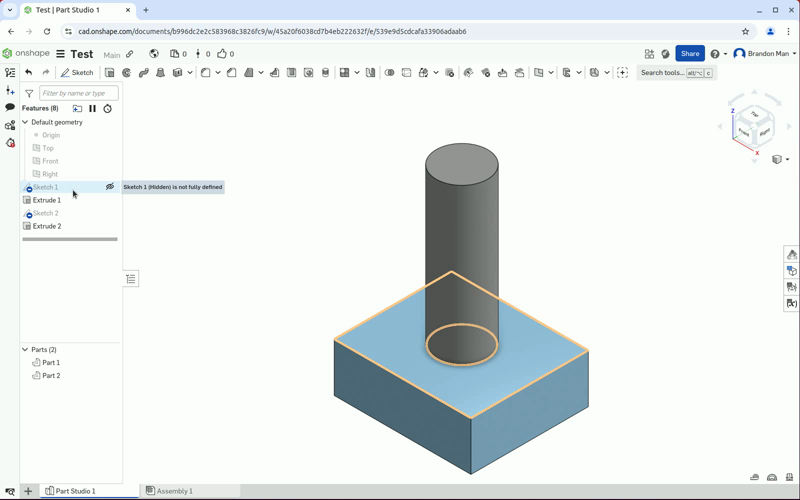
click(73, 189)